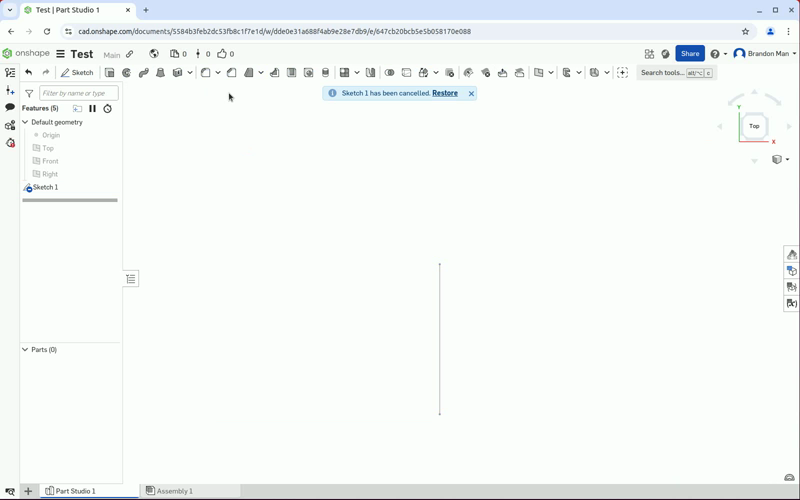
key(shift+h)
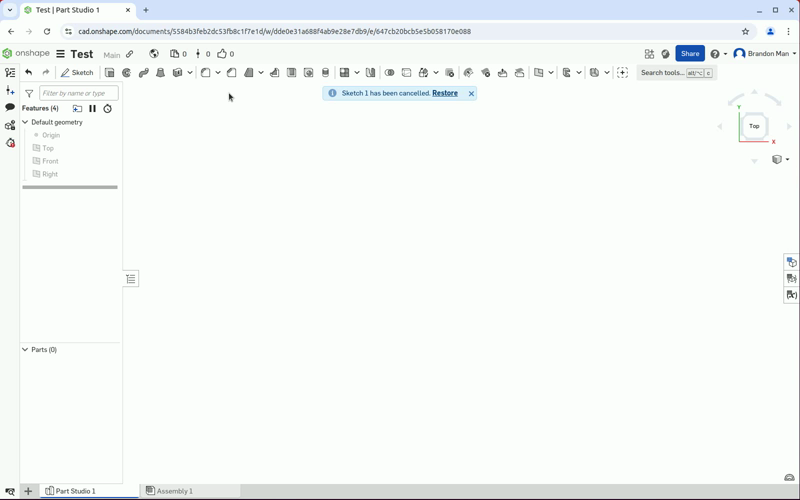
mouse_move(73, 352)
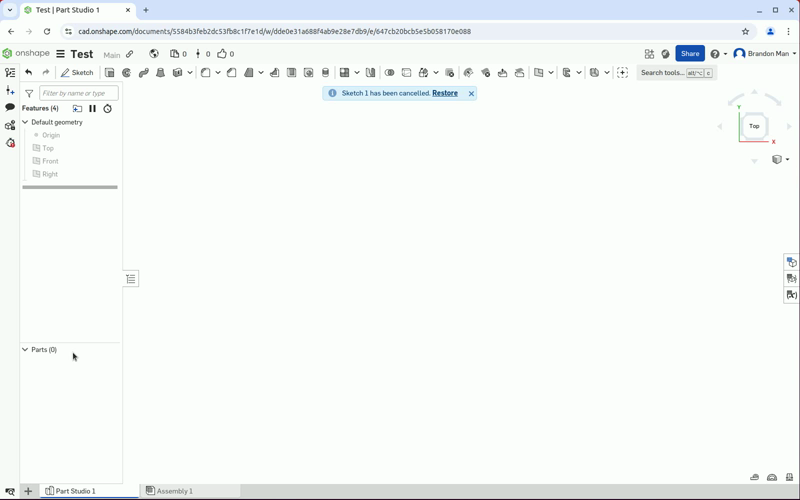
key(y)
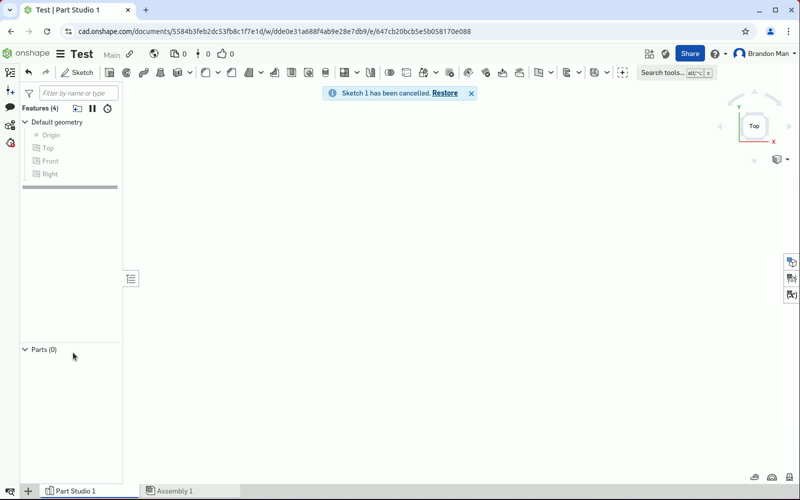
key(shift+p)
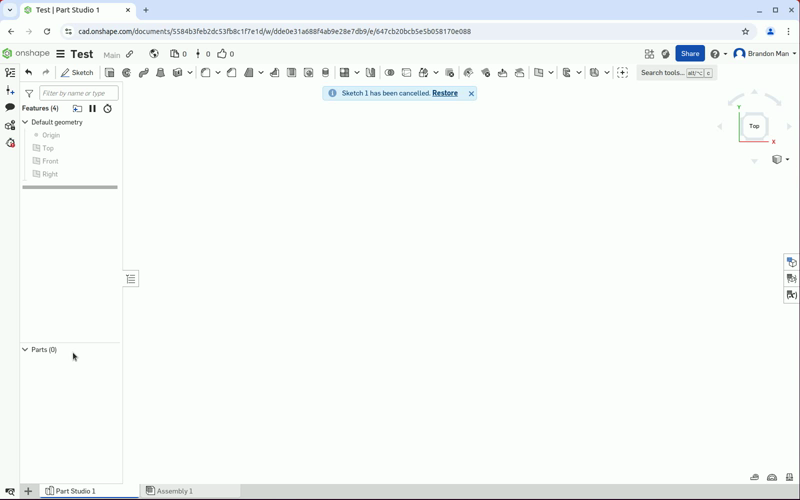
key(space)
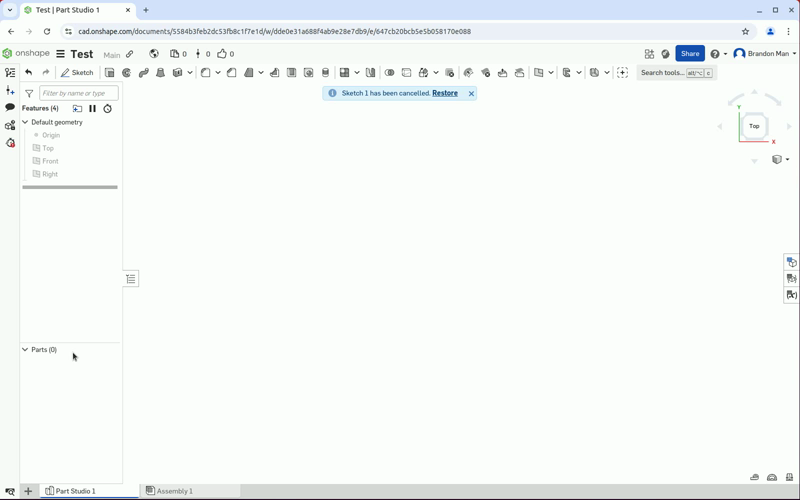
key_down(shift)
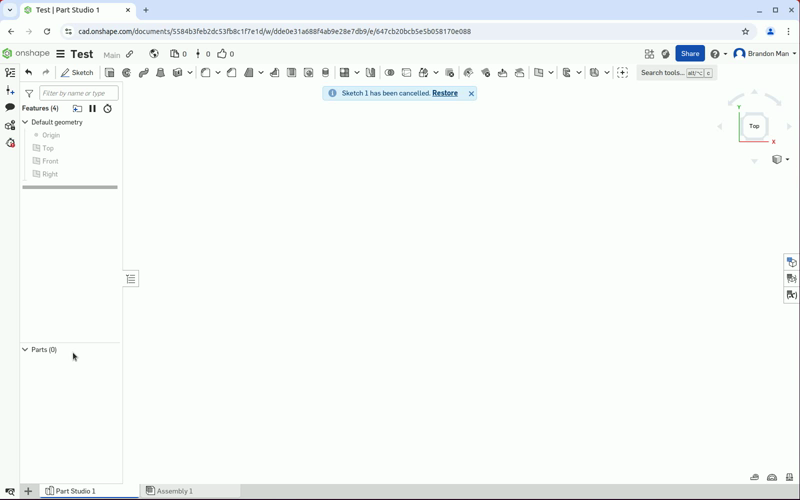
key(up)
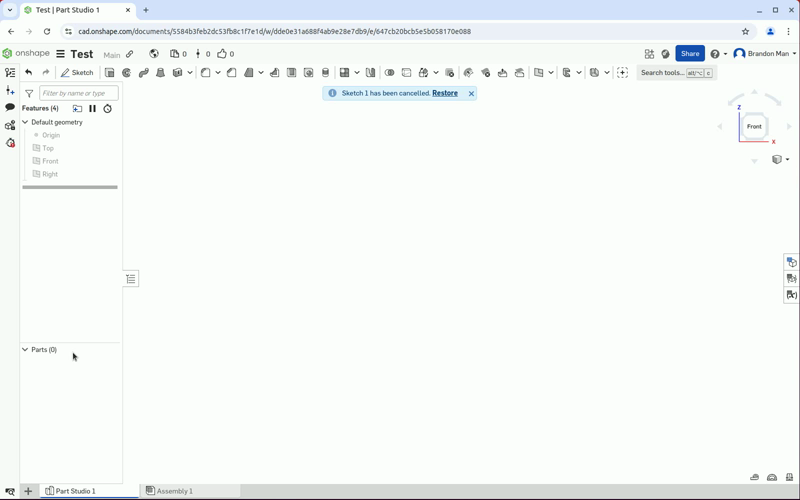
key_up(shift)
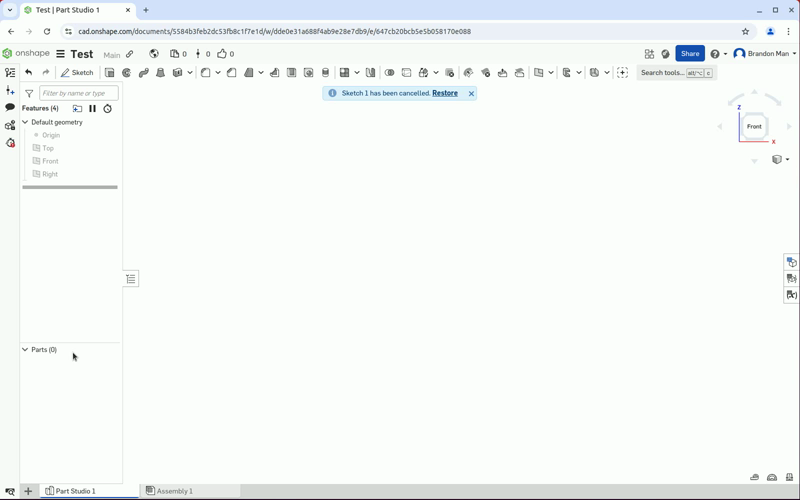
mouse_move(73, 352)
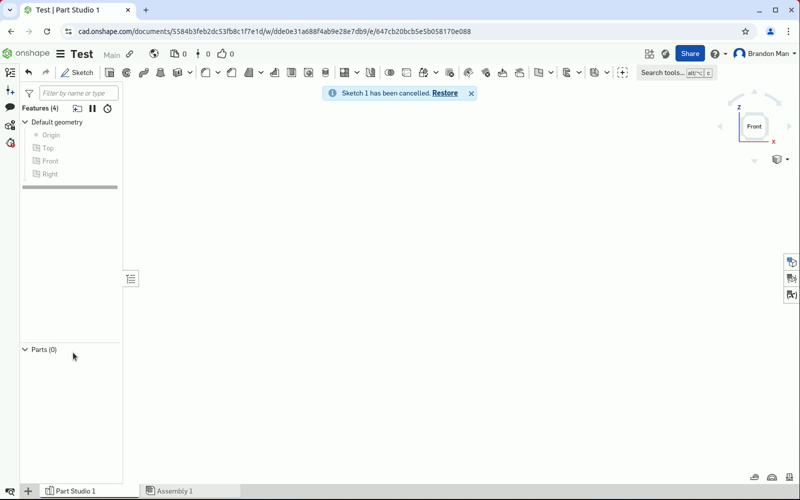
key(shift+y)
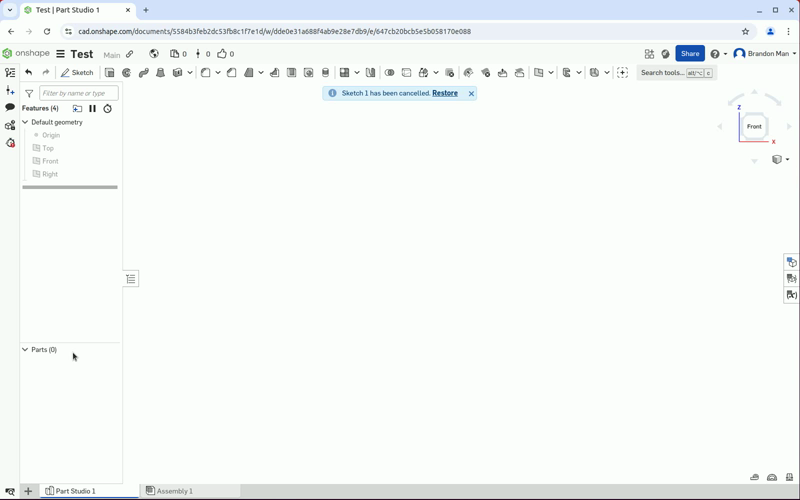
key(shift+s)
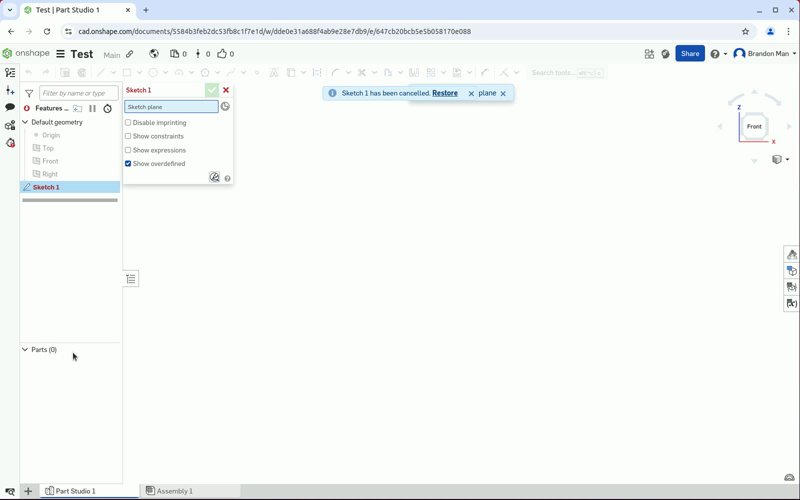
mouse_move(73, 163)
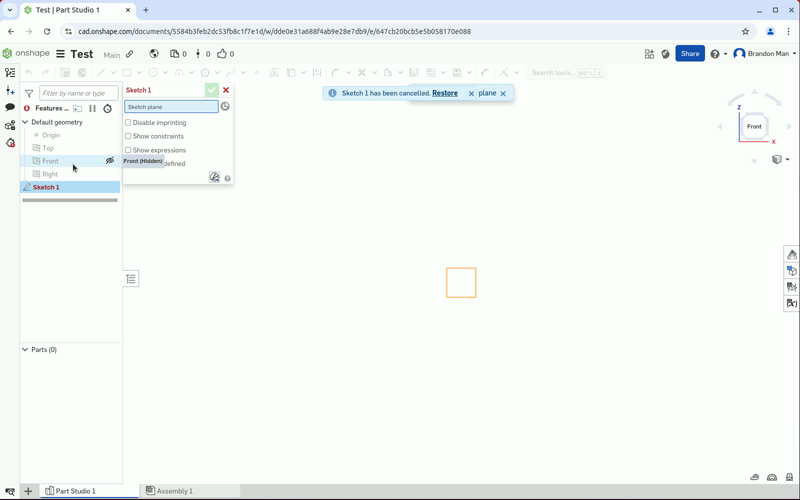
click(73, 163)
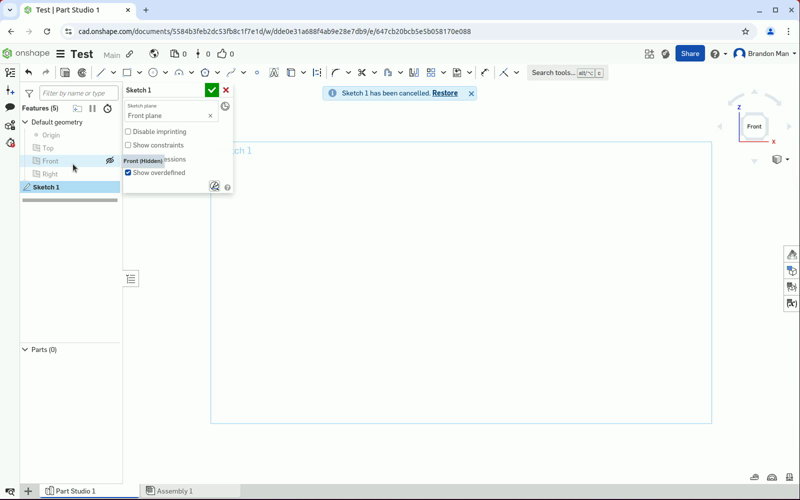
mouse_move(73, 352)
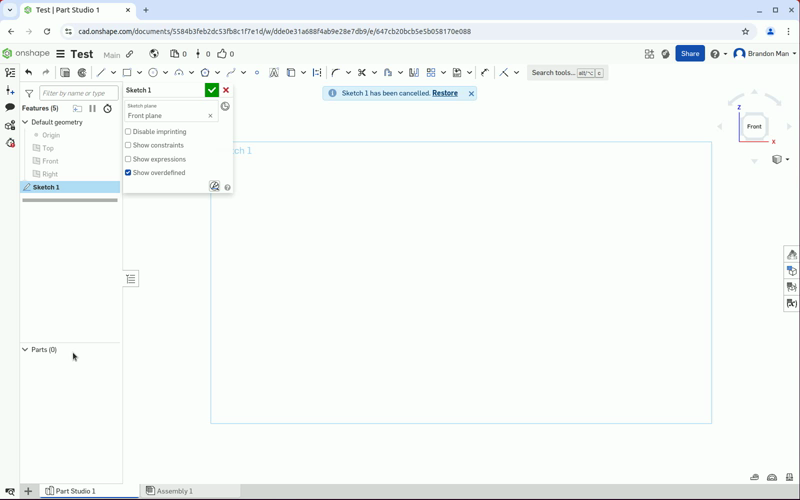
key(y)
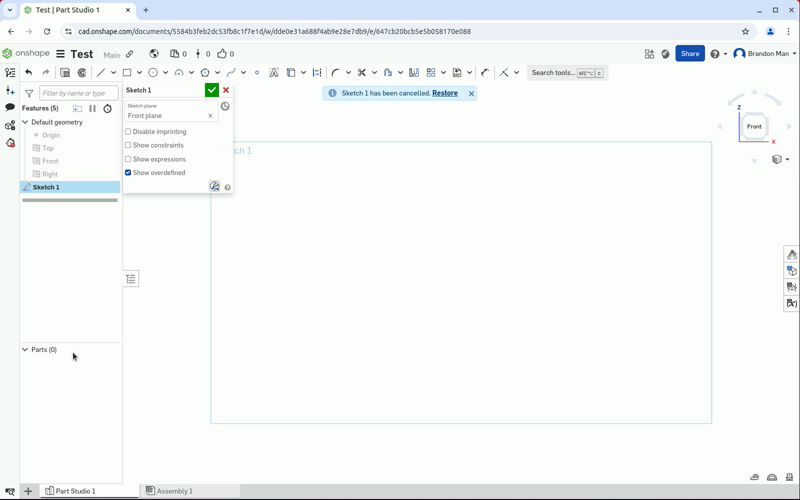
key(c)
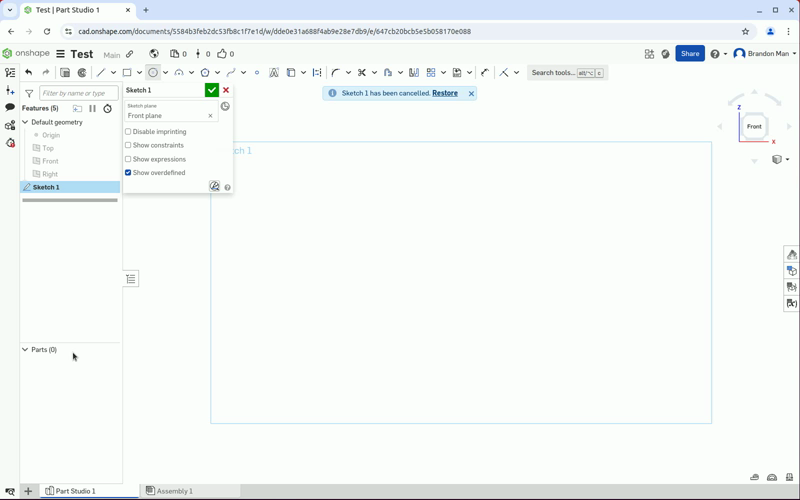
key_down(shift)
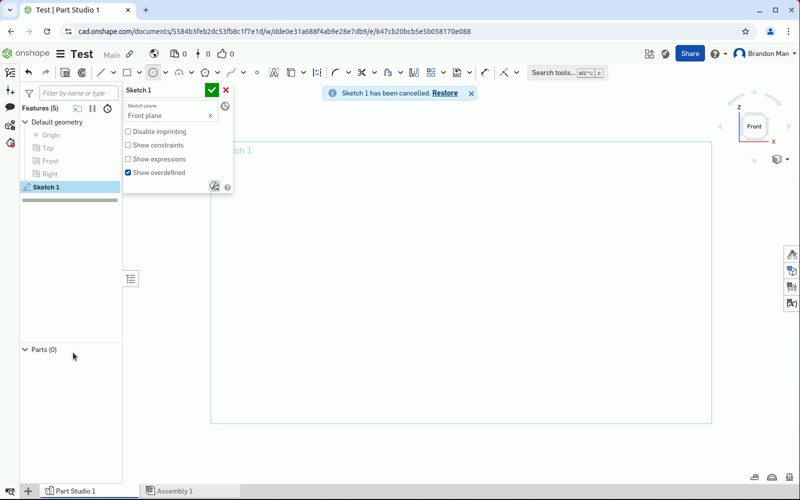
mouse_move(461, 282)
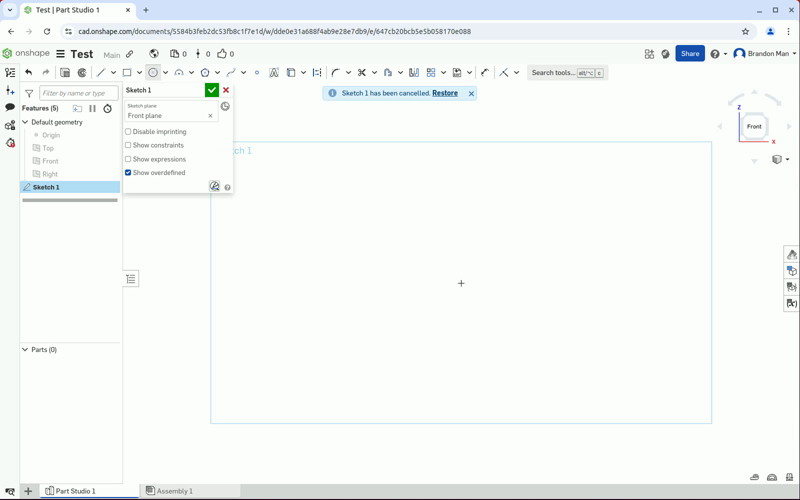
click(461, 282)
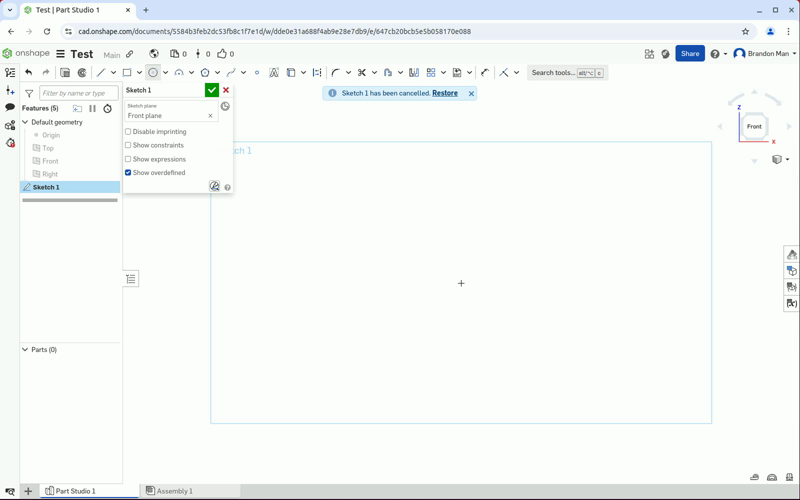
key_up(shift)
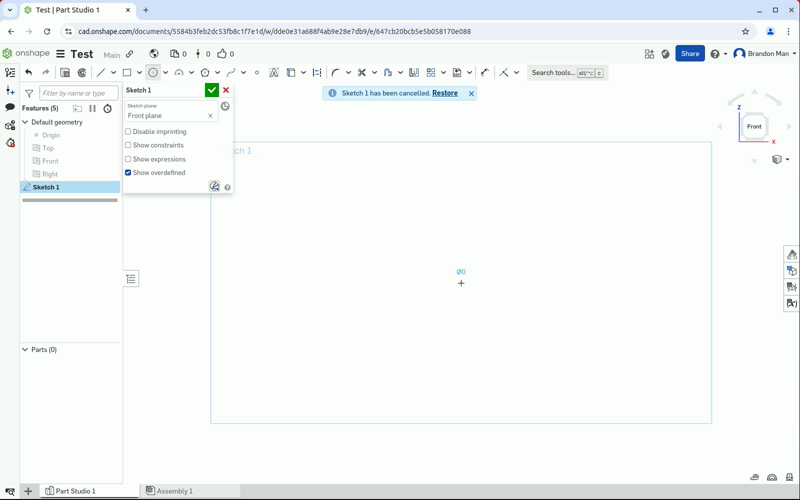
mouse_move(574, 282)
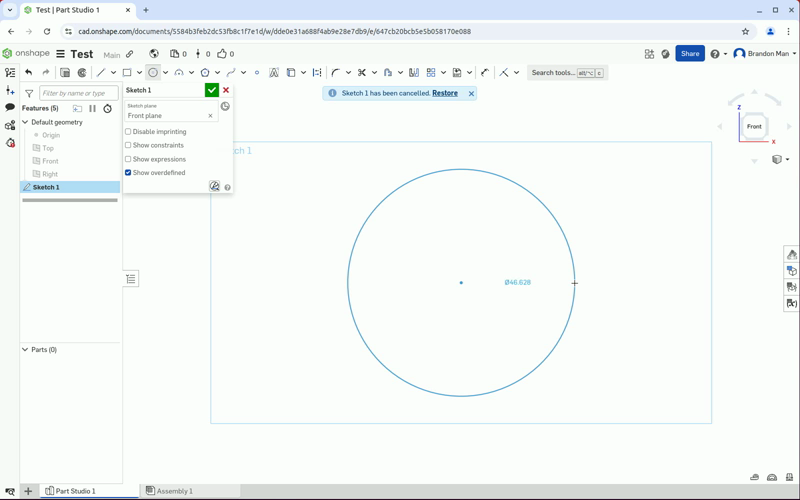
click(574, 282)
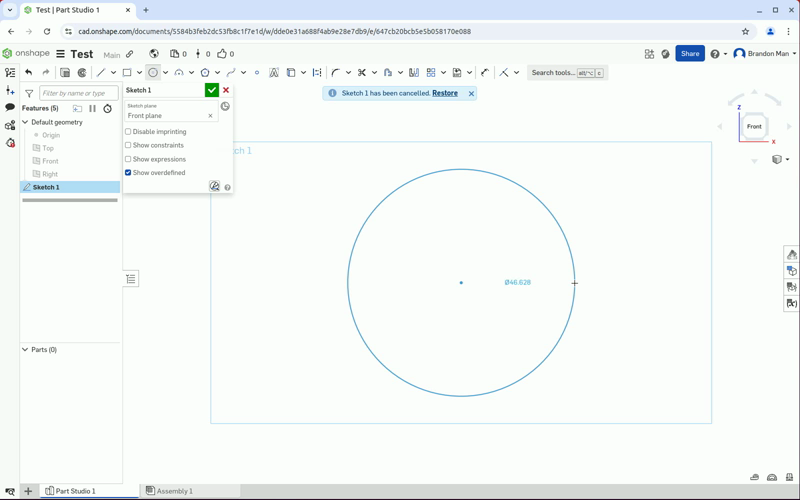
key(esc)
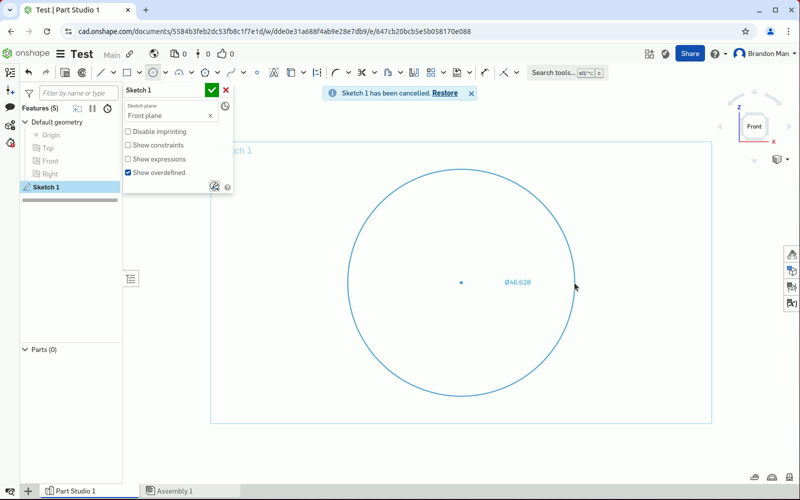
key(c)
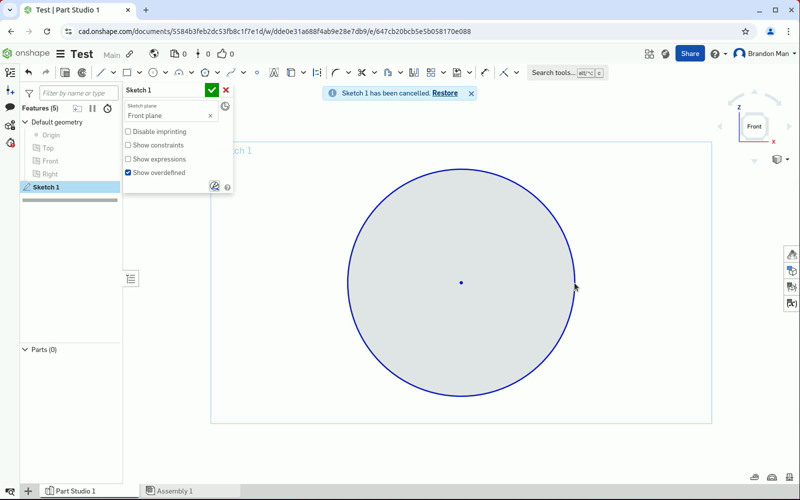
key_down(shift)
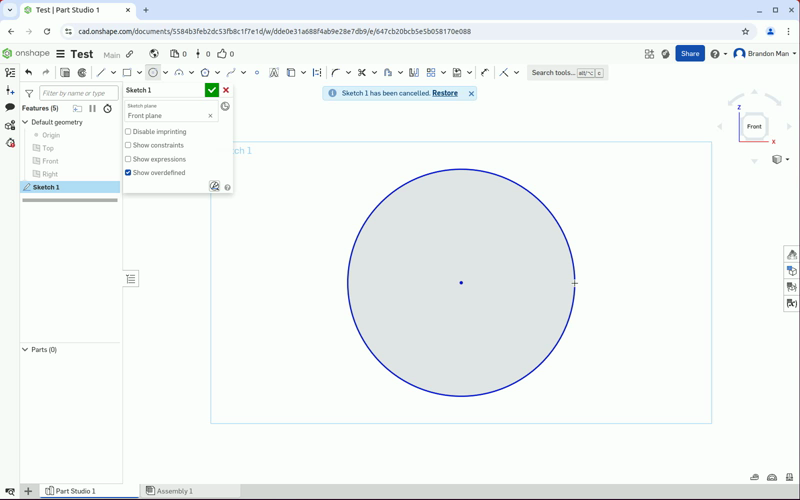
mouse_move(461, 282)
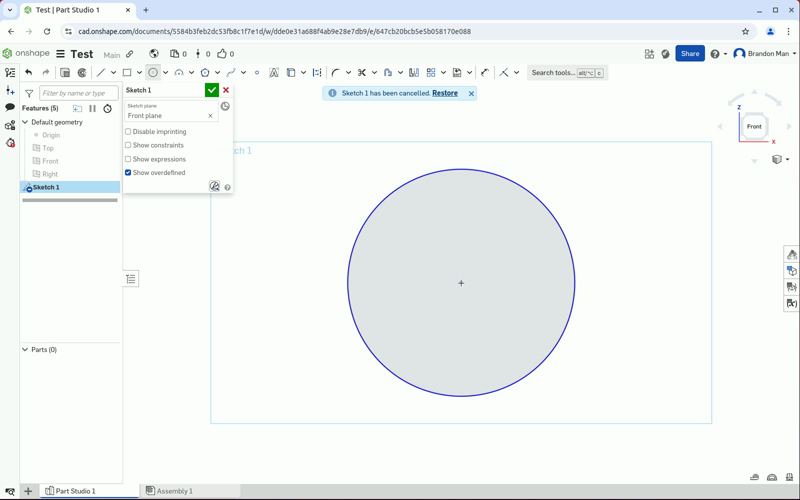
click(461, 282)
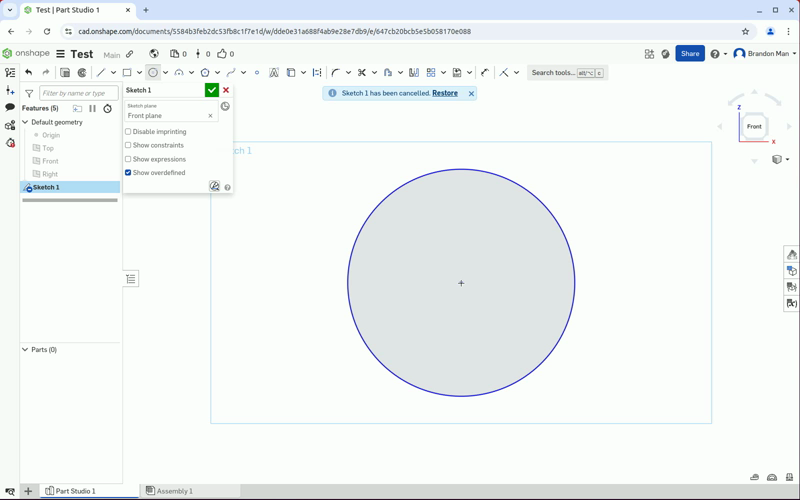
key_up(shift)
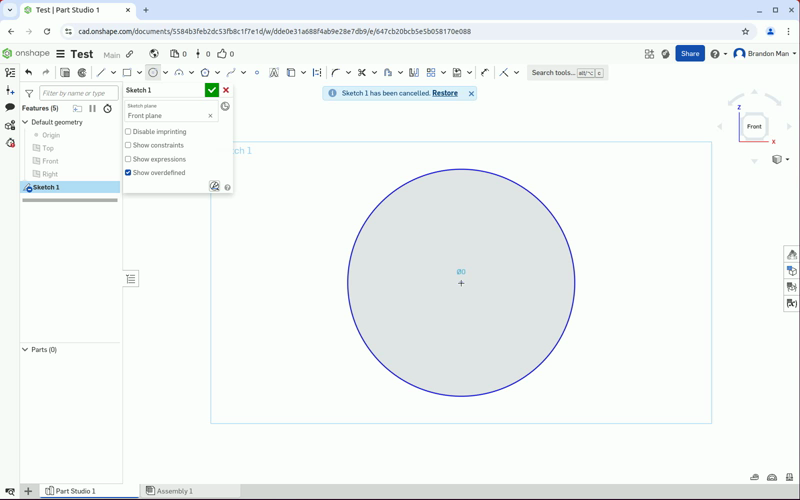
mouse_move(517, 282)
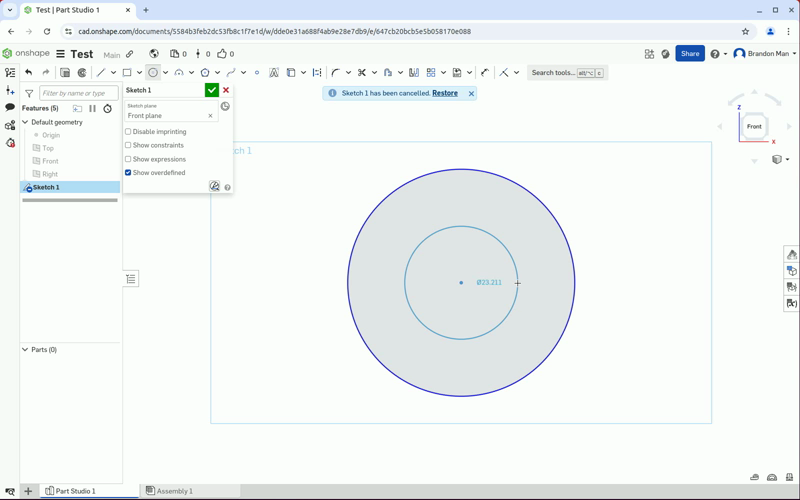
click(517, 282)
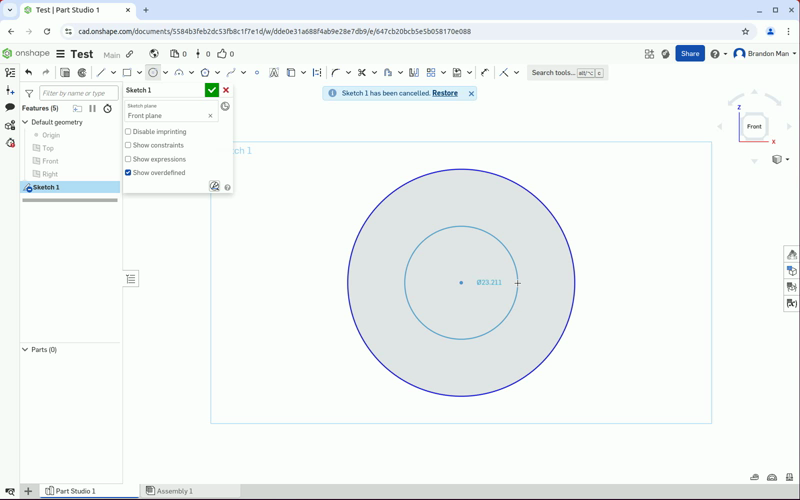
key(esc)
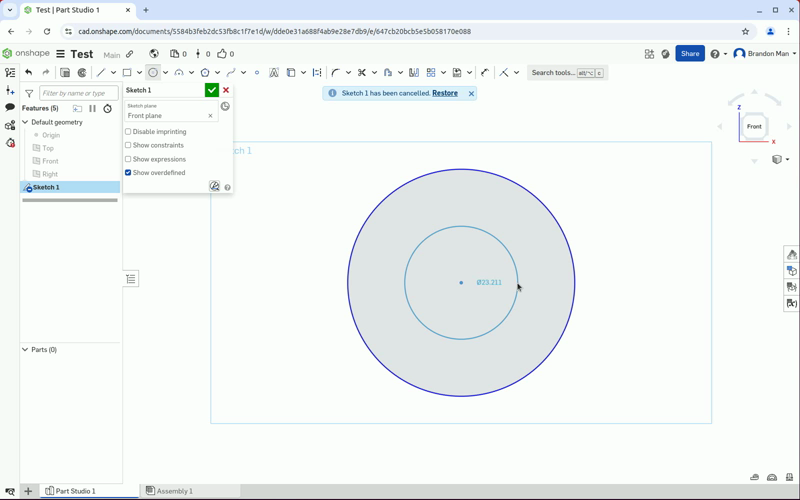
mouse_move(446, 367)
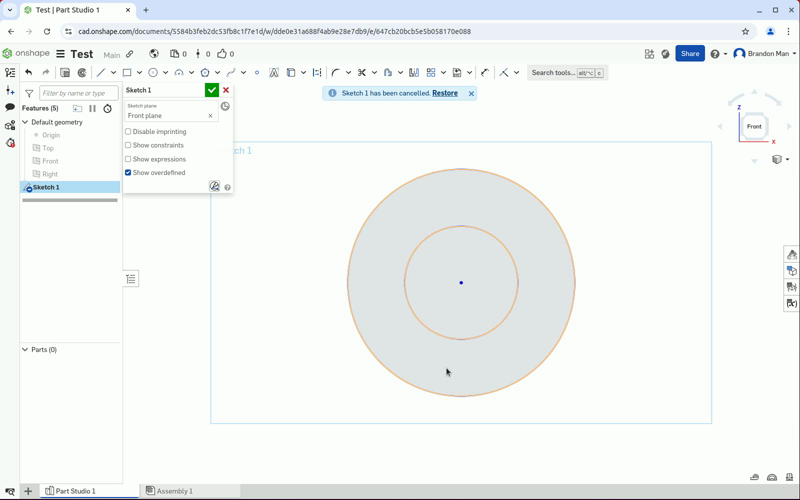
click(446, 367)
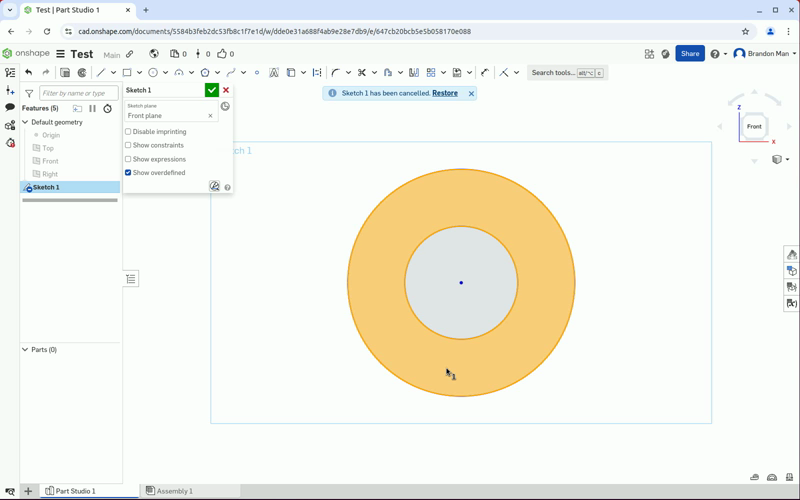
mouse_move(73, 352)
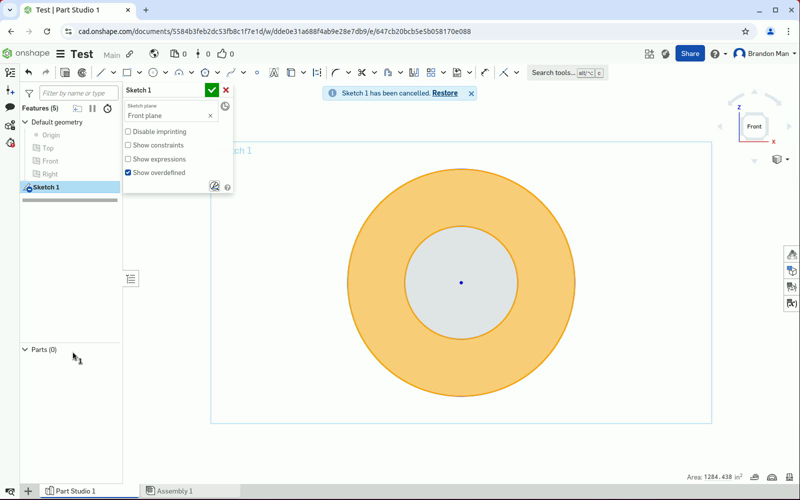
key(shift+y)
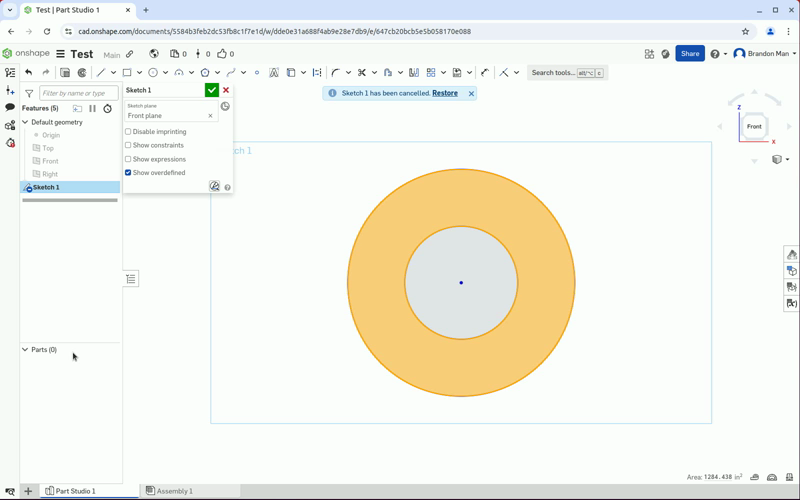
key(shift+e)
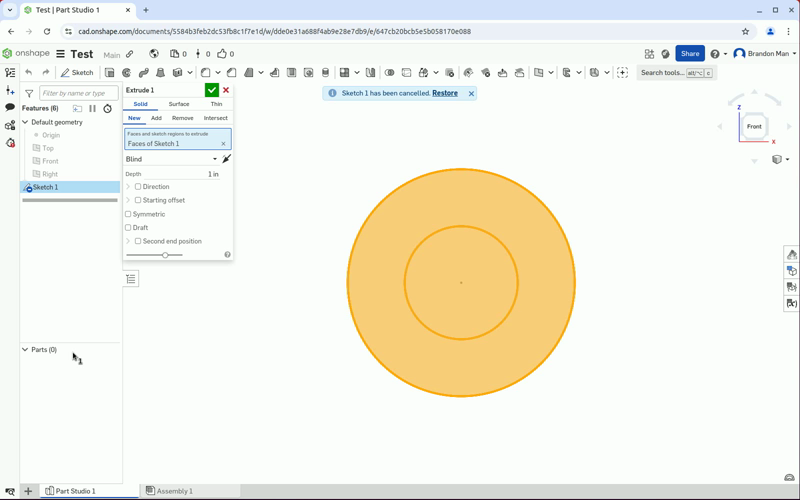
mouse_move(143, 106)
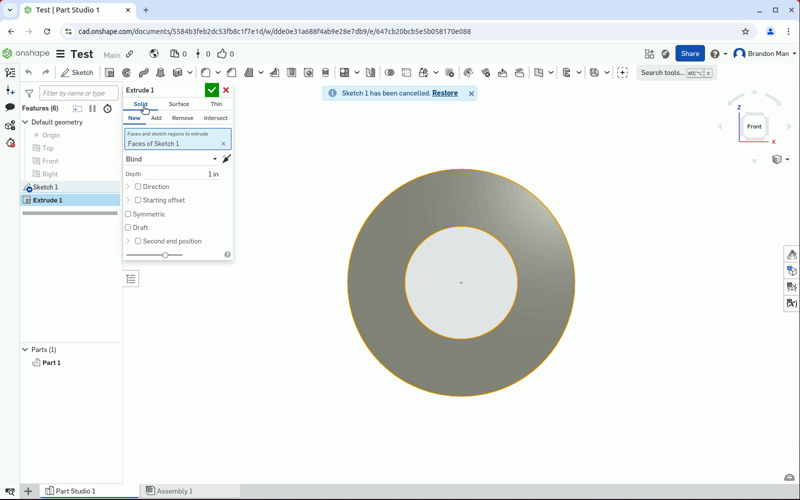
click(143, 106)
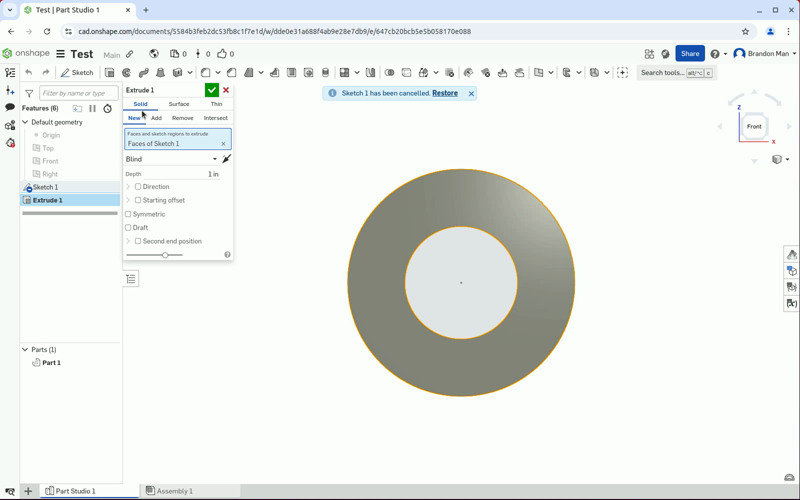
mouse_move(137, 120)
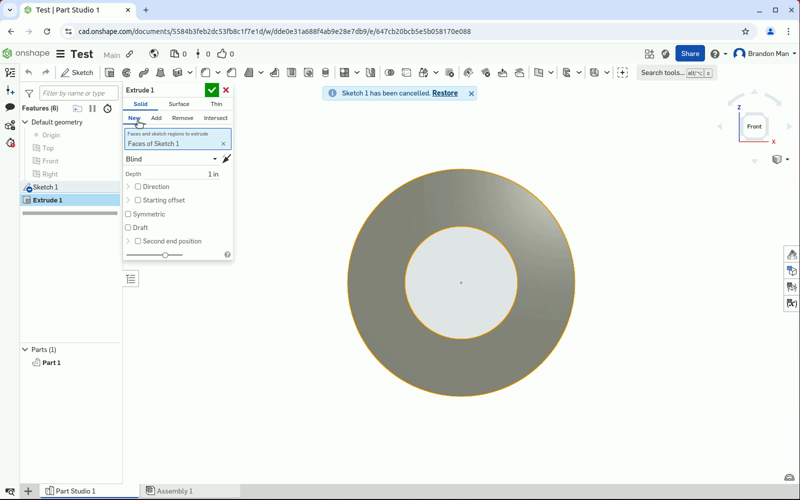
click(137, 120)
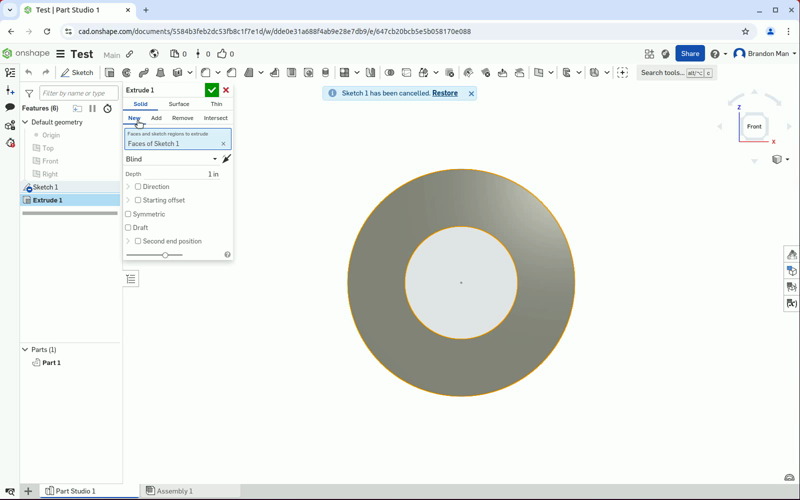
key(tab, 4)
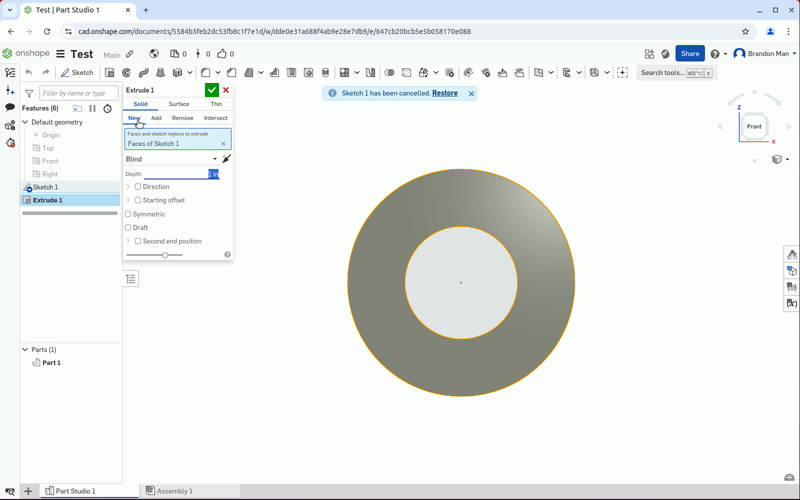
text(6.018)
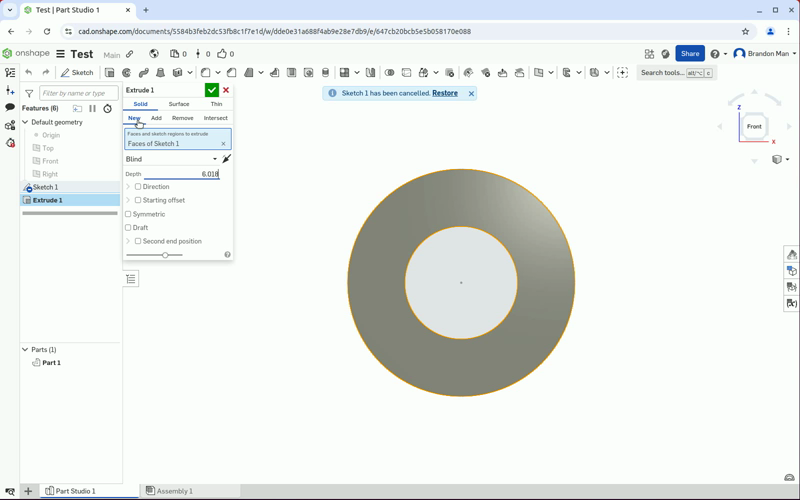
key(enter)
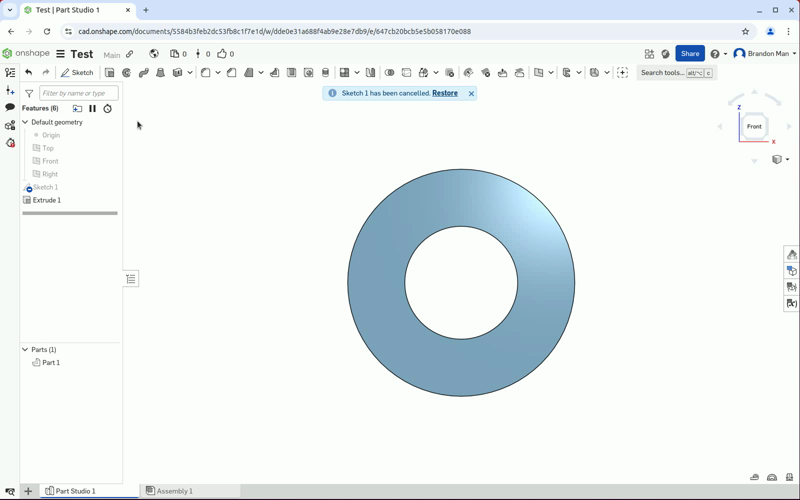
key(shift+h)
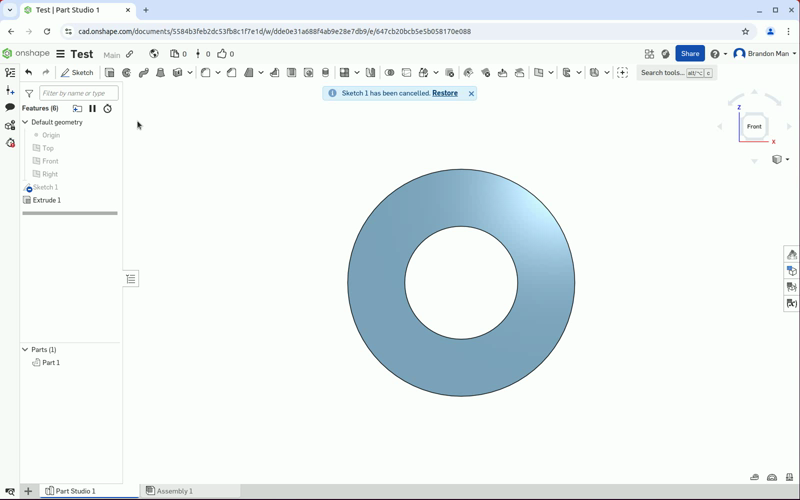
key(shift+h)
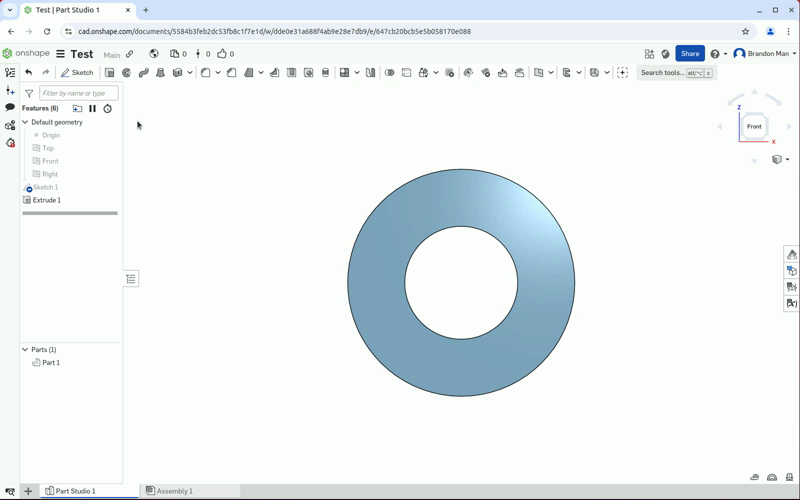
mouse_move(73, 189)
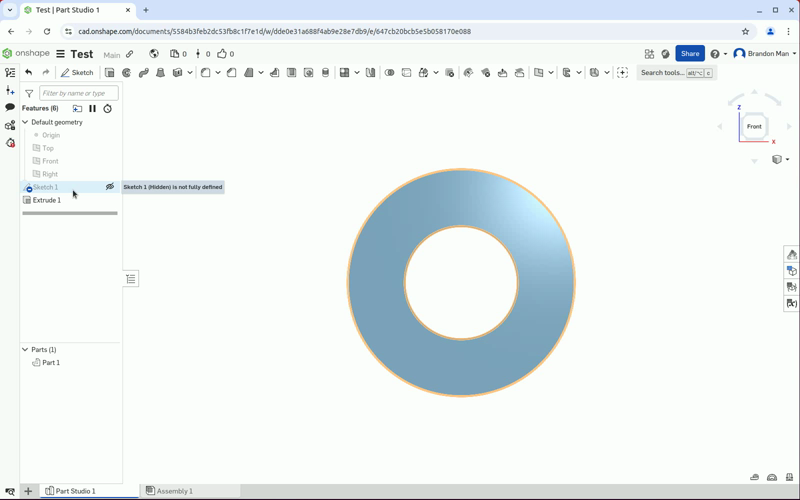
click(73, 189)
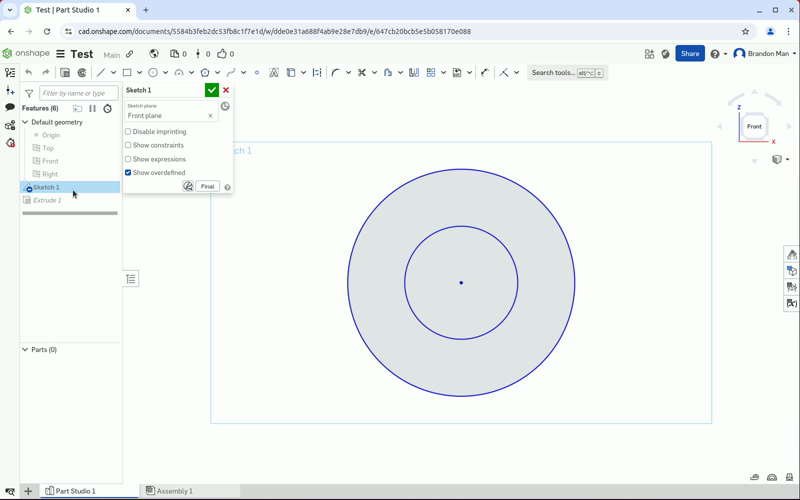
mouse_move(229, 92)
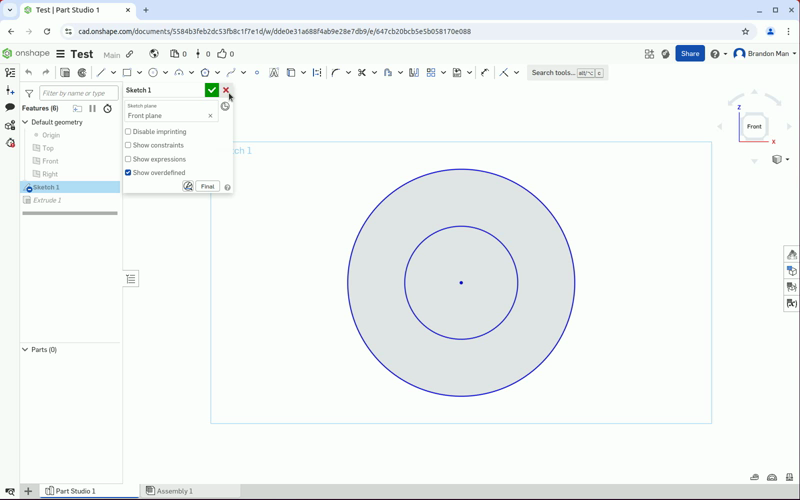
click(229, 92)
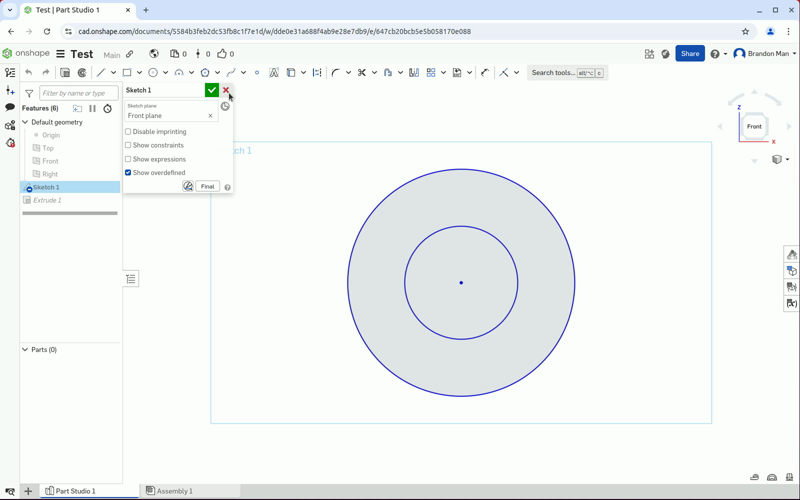
key(shift+s)
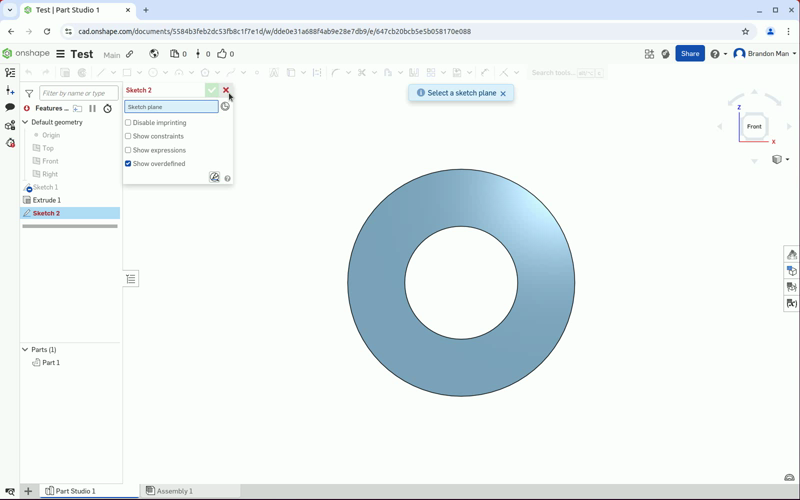
mouse_move(73, 163)
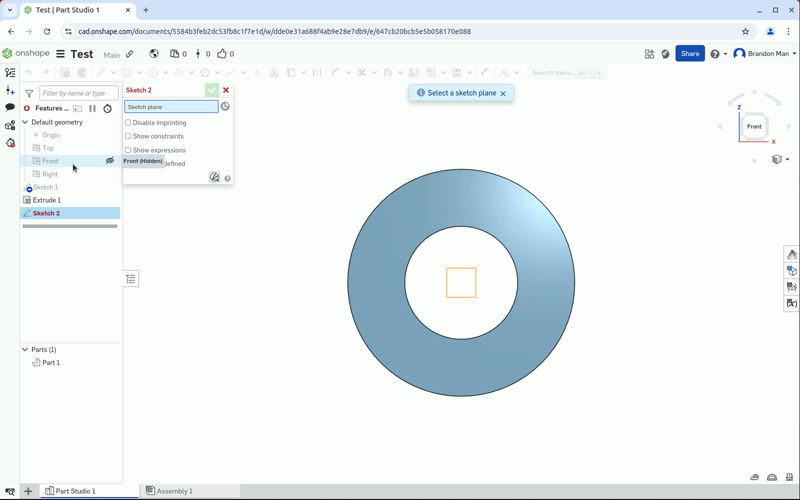
click(73, 163)
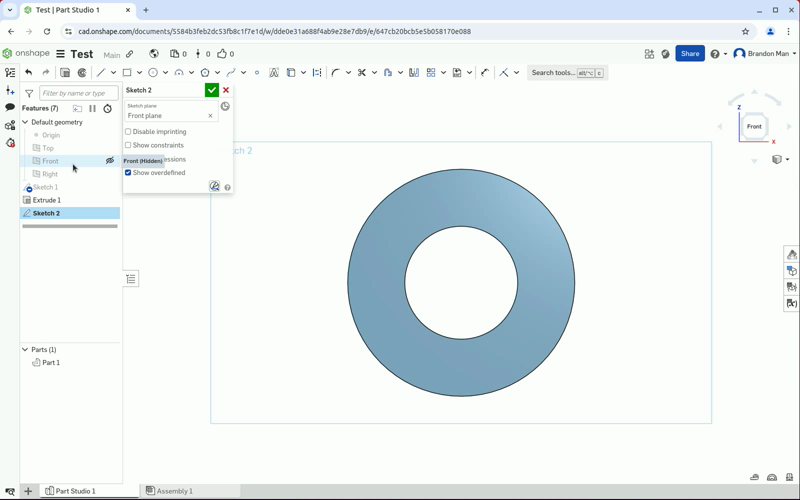
mouse_move(73, 352)
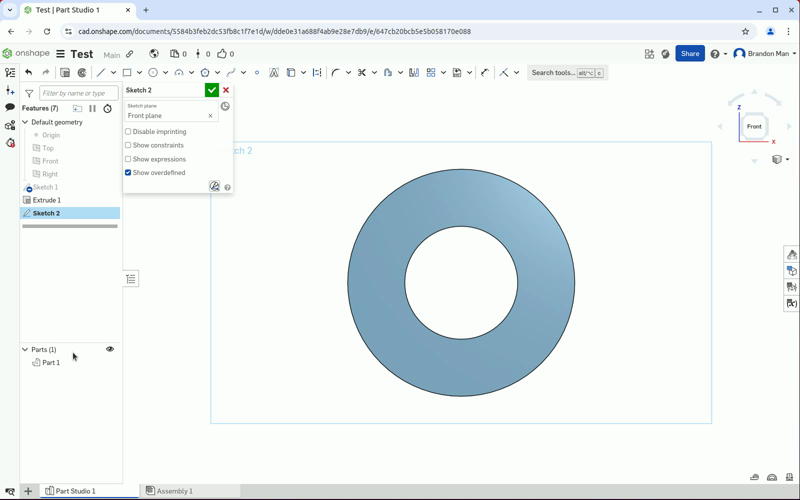
key(y)
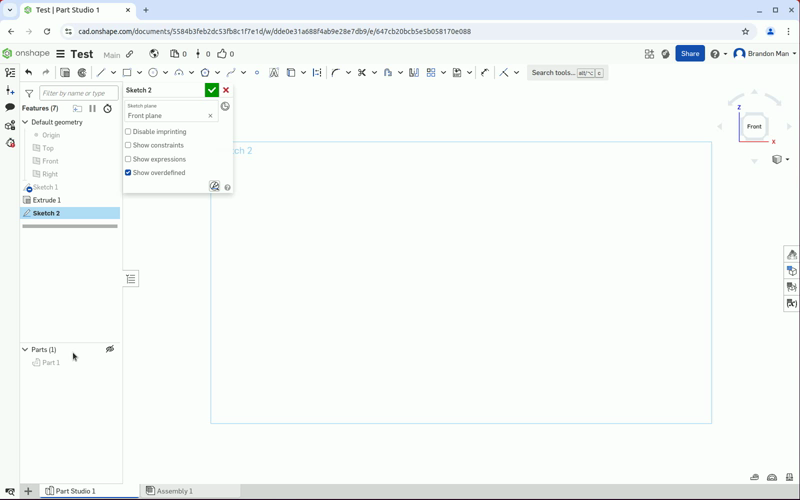
key(c)
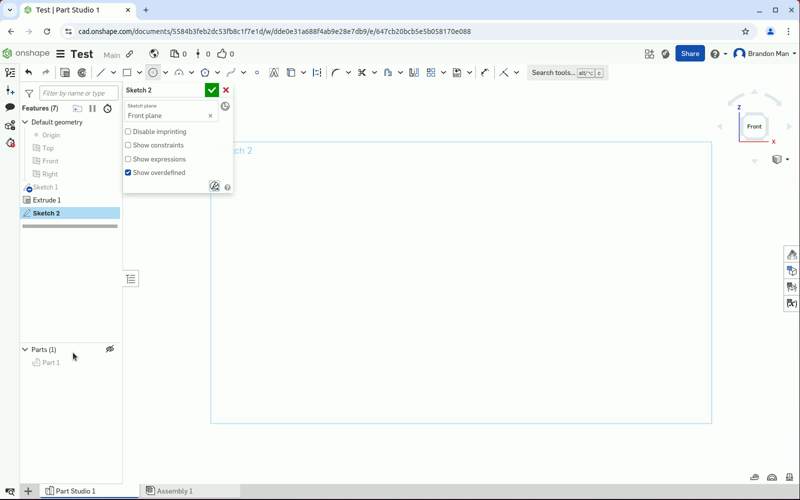
key_down(shift)
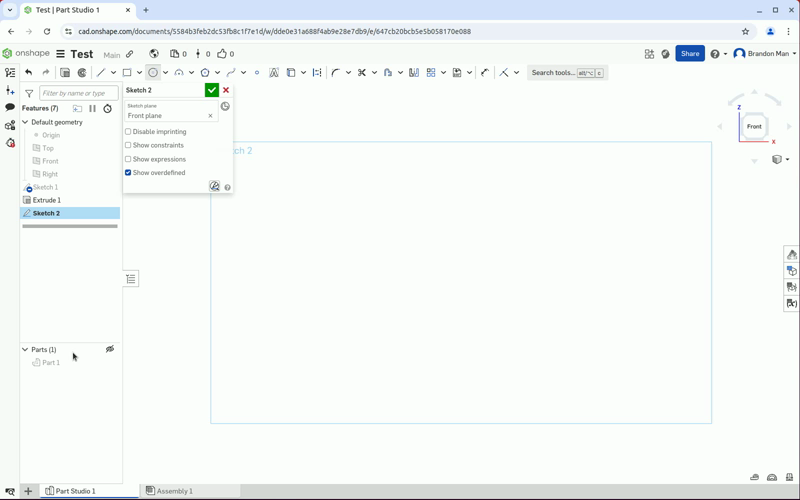
mouse_move(461, 282)
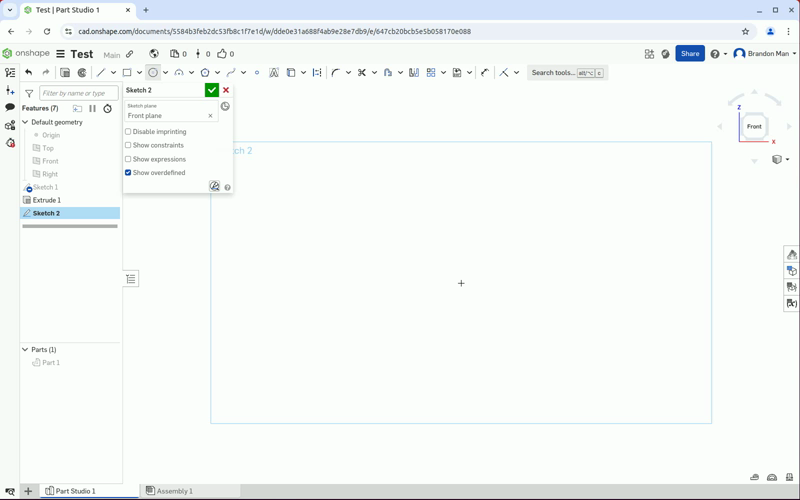
click(461, 282)
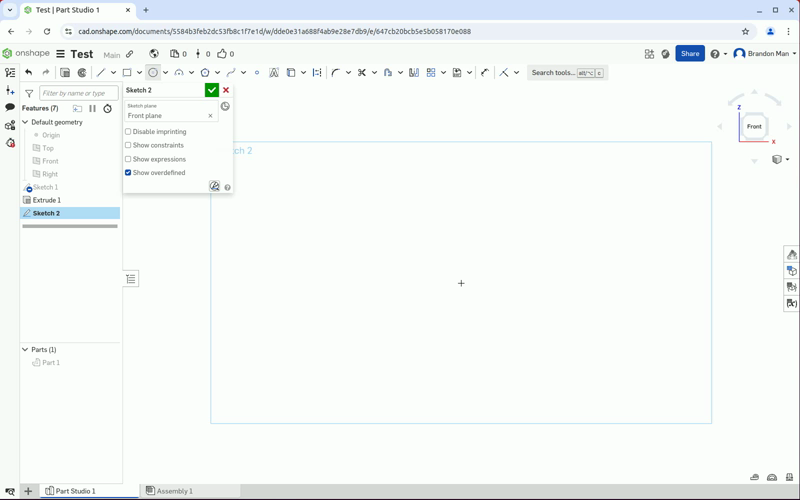
key_up(shift)
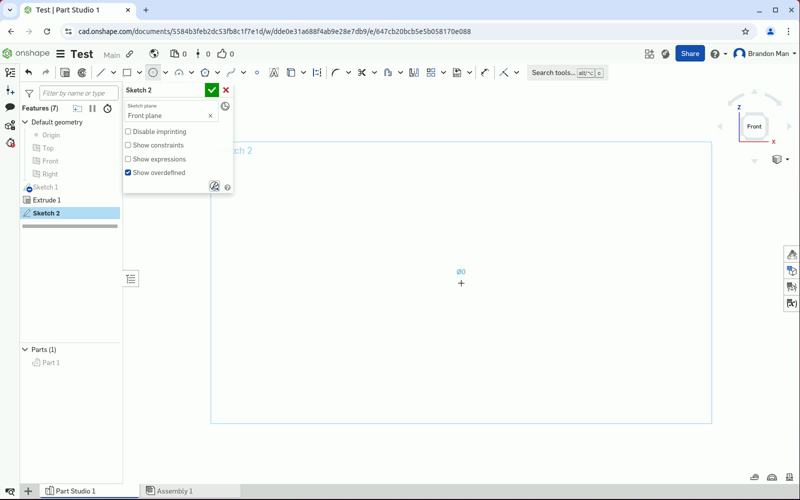
mouse_move(519, 282)
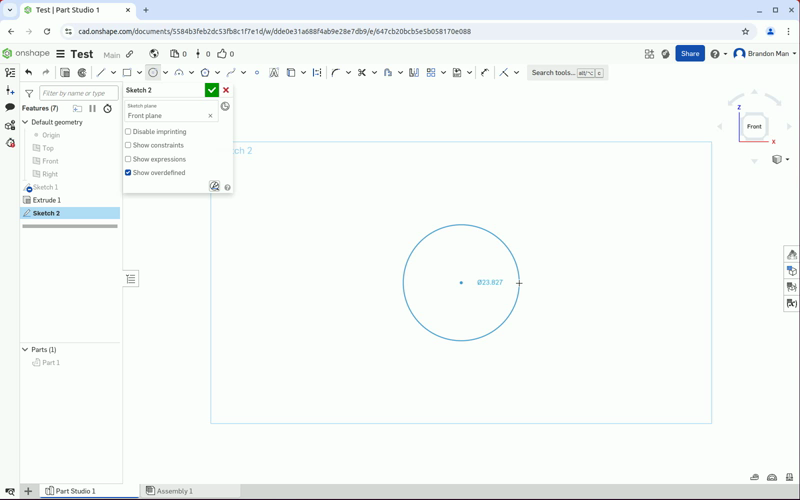
click(519, 282)
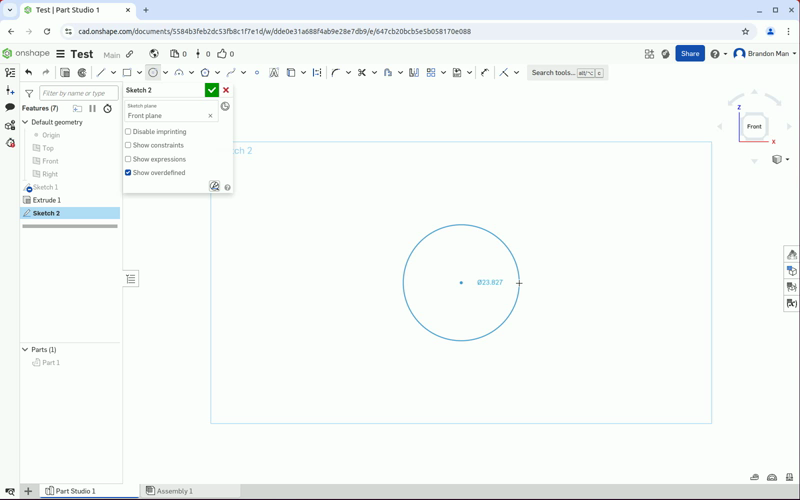
key(esc)
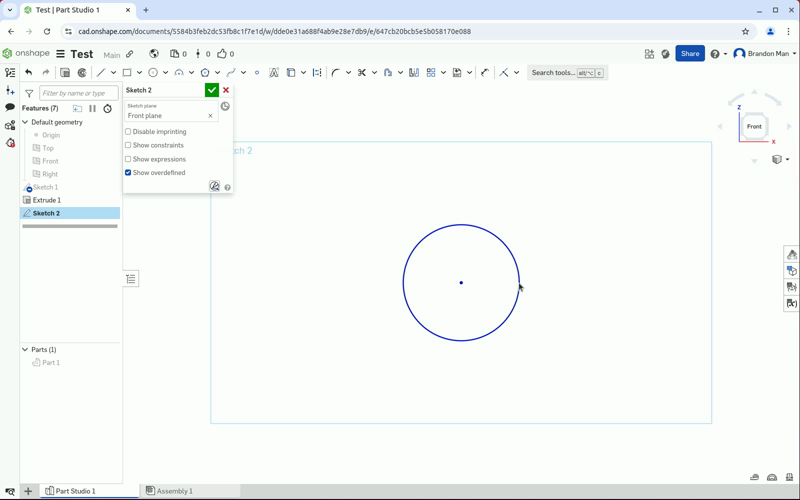
key(c)
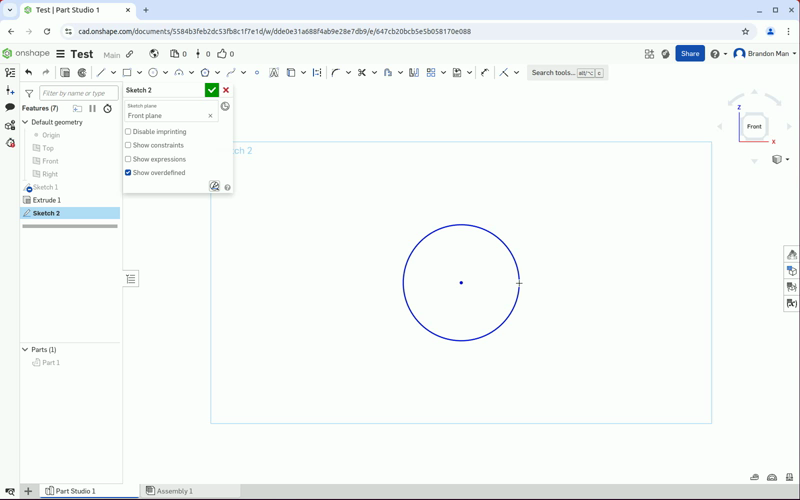
key_down(shift)
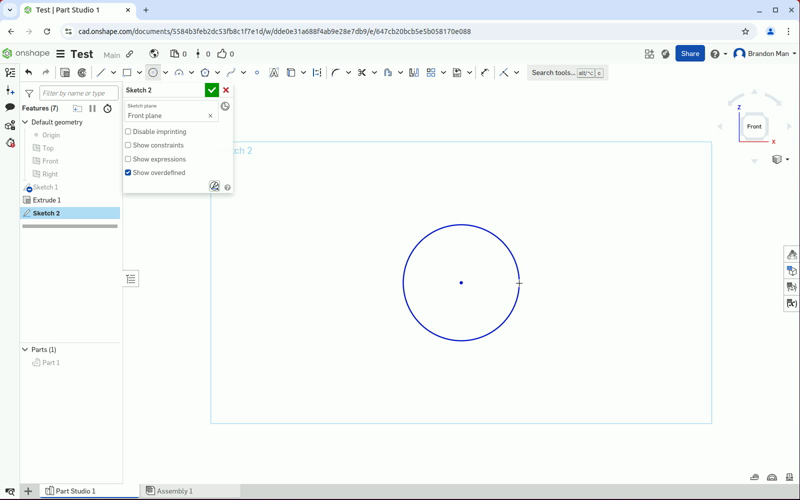
mouse_move(461, 282)
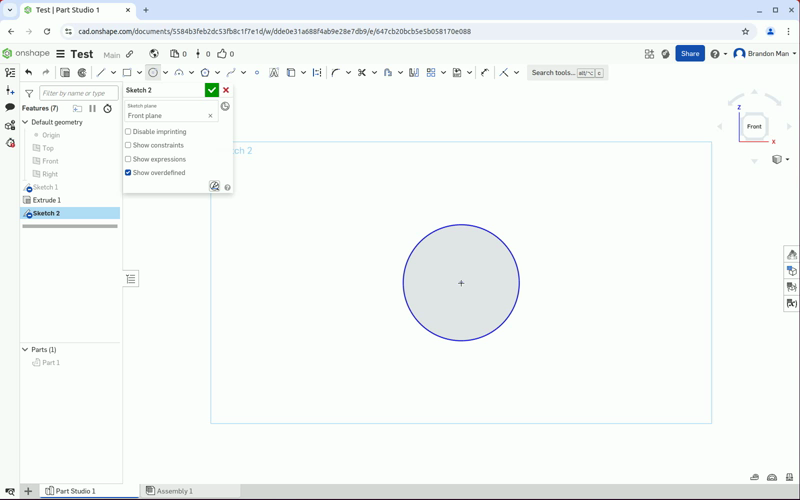
click(461, 282)
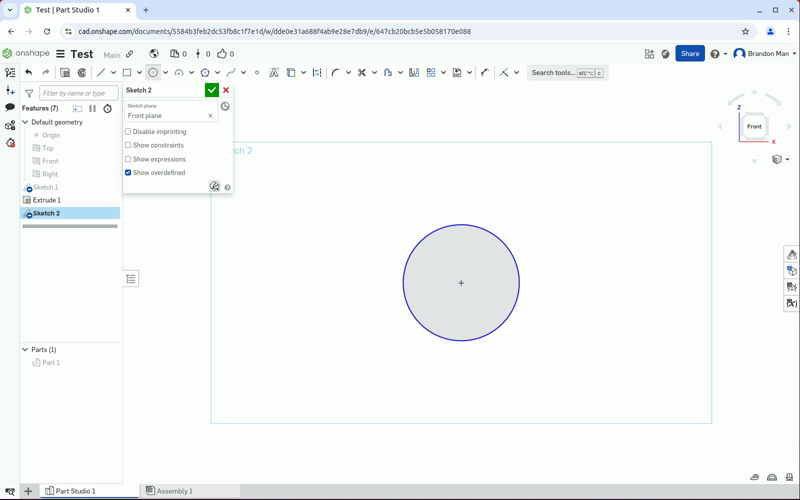
key_up(shift)
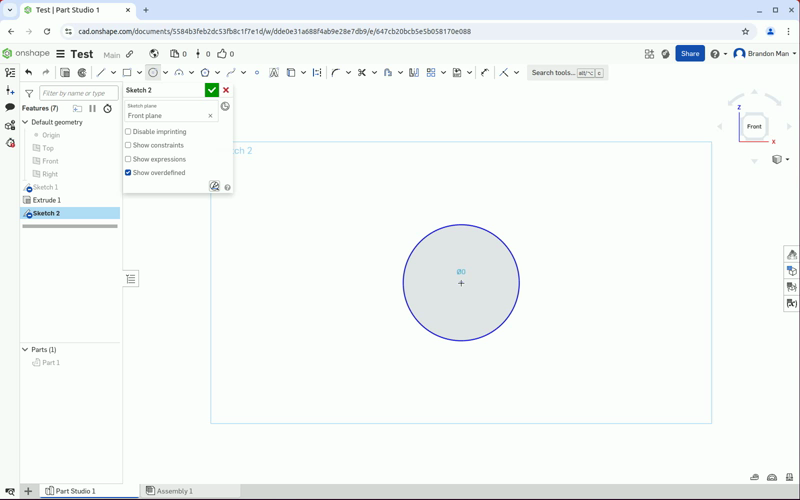
mouse_move(478, 282)
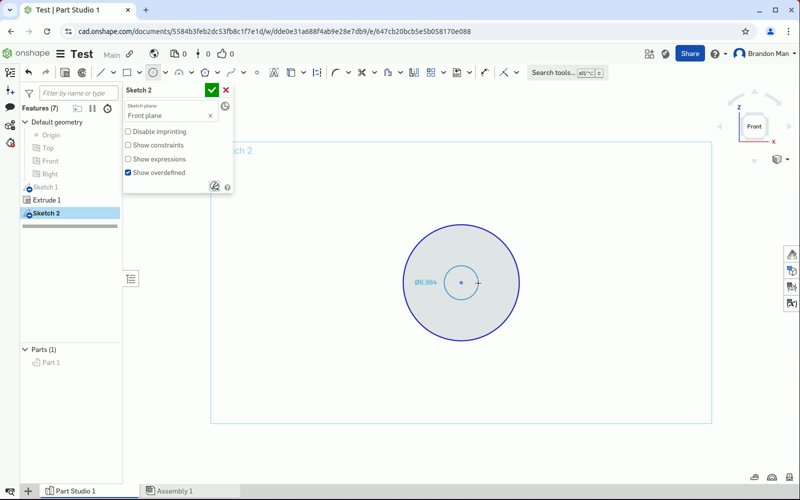
click(478, 282)
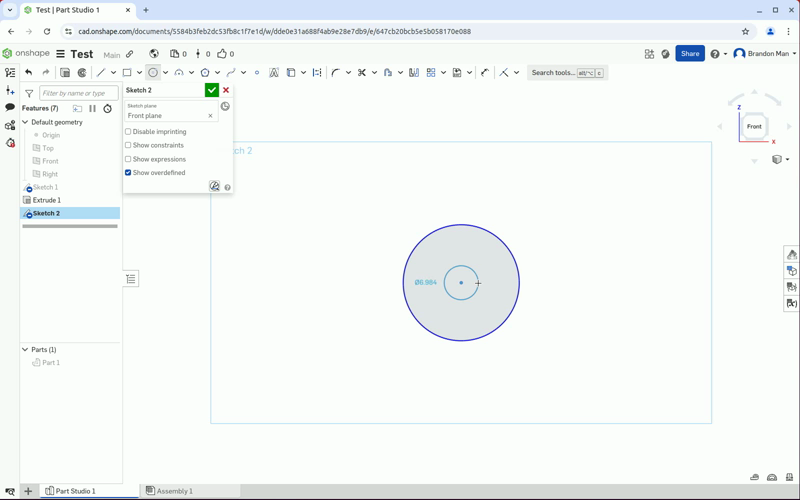
key(esc)
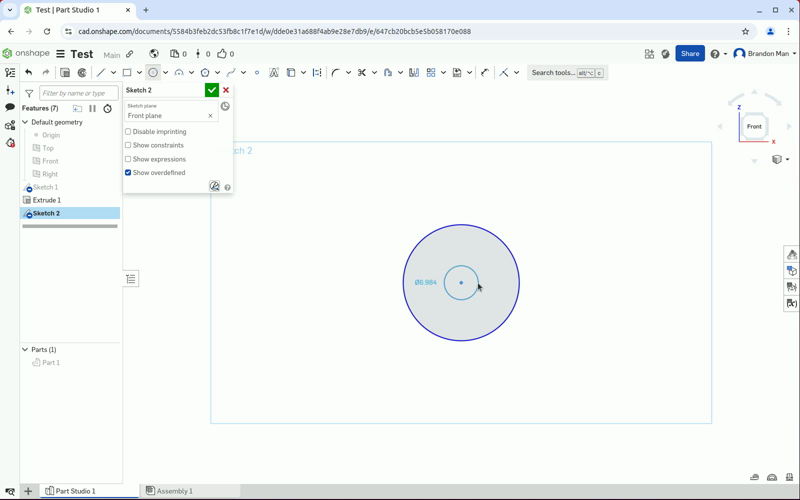
mouse_move(431, 282)
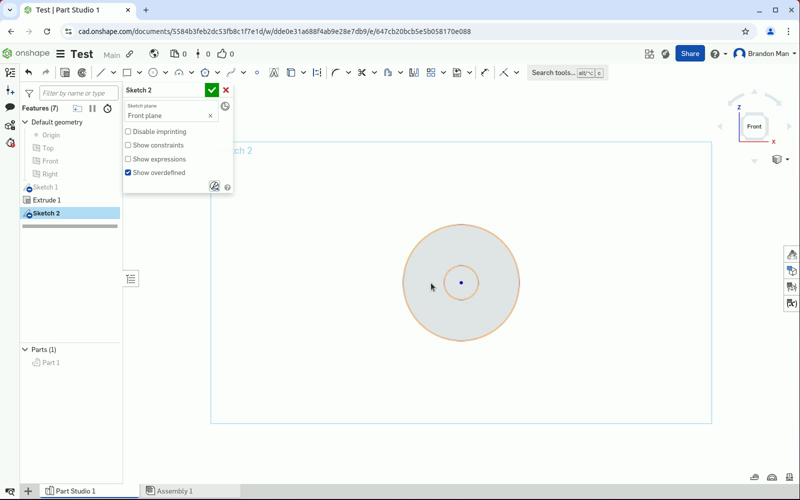
click(431, 282)
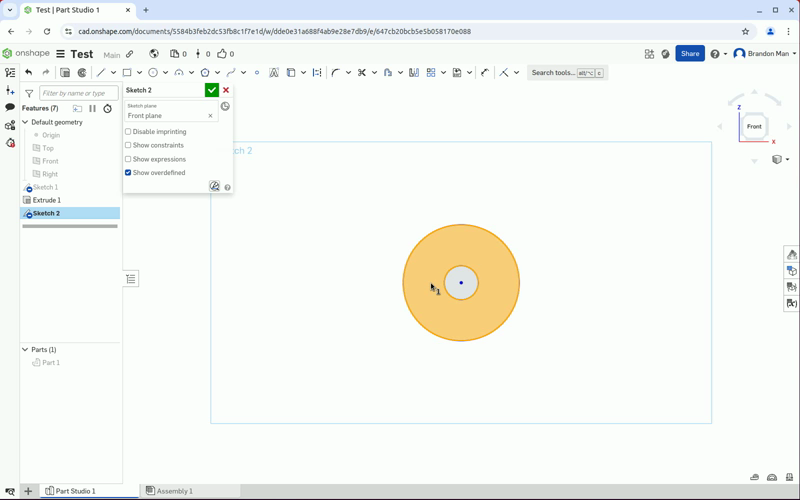
mouse_move(73, 352)
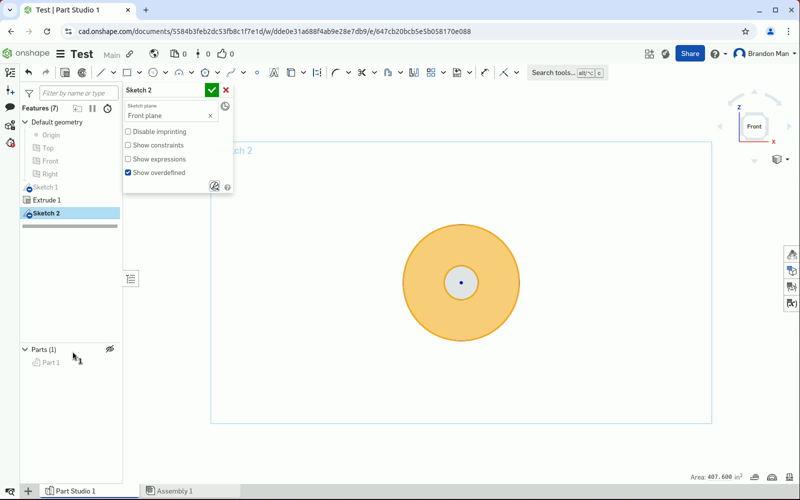
key(shift+y)
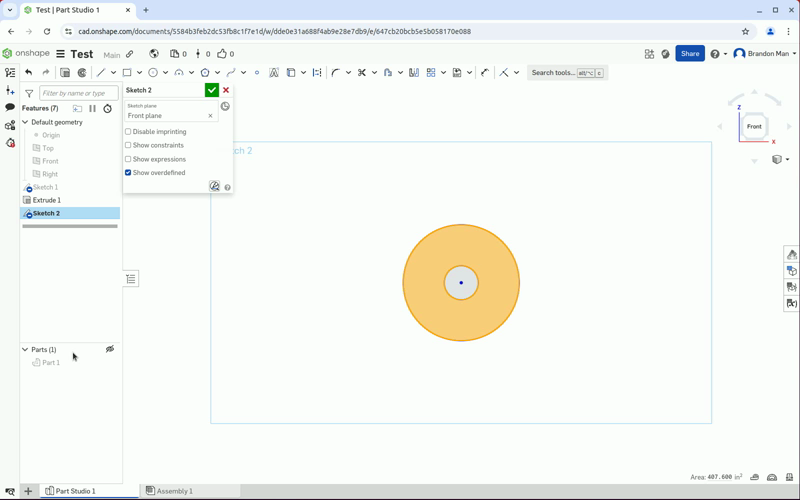
key(shift+e)
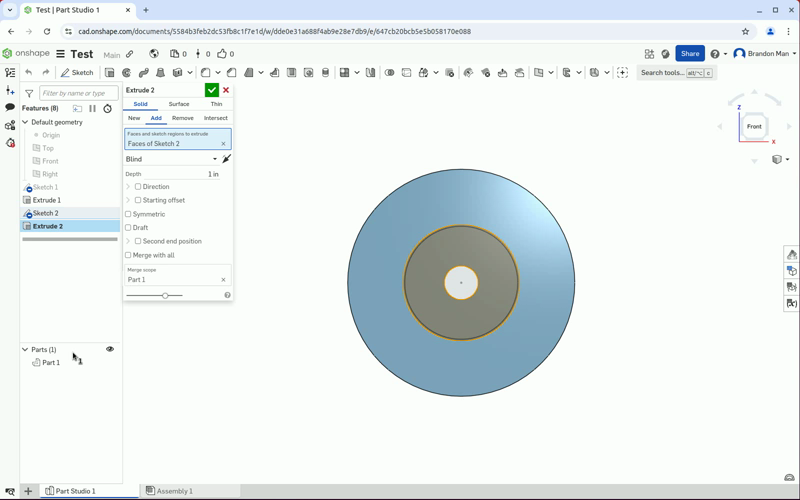
mouse_move(143, 106)
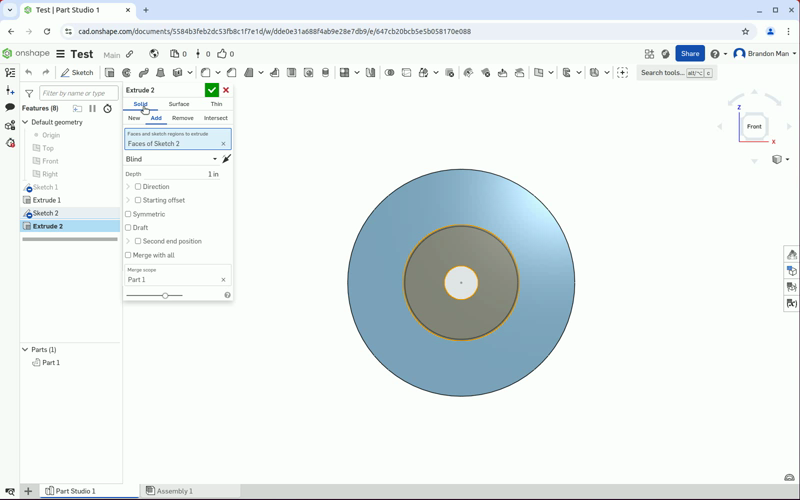
click(143, 106)
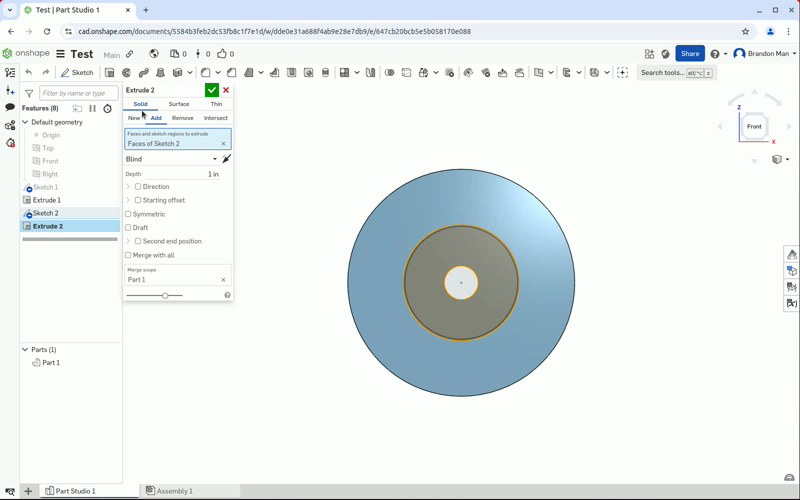
mouse_move(137, 120)
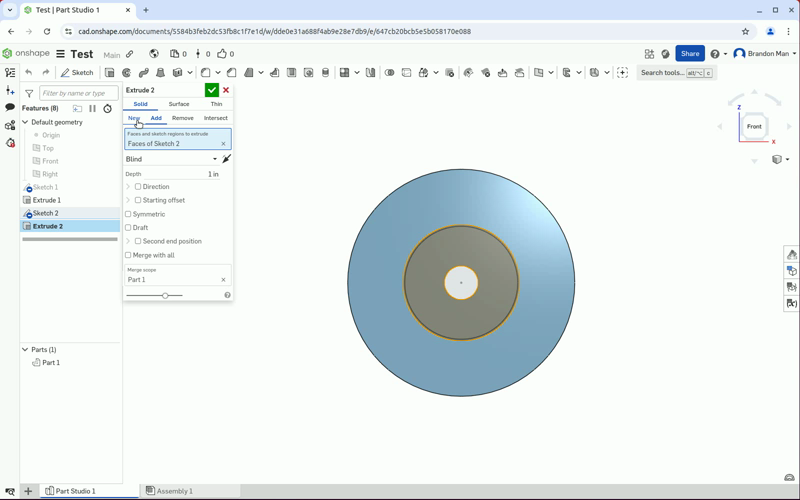
click(137, 120)
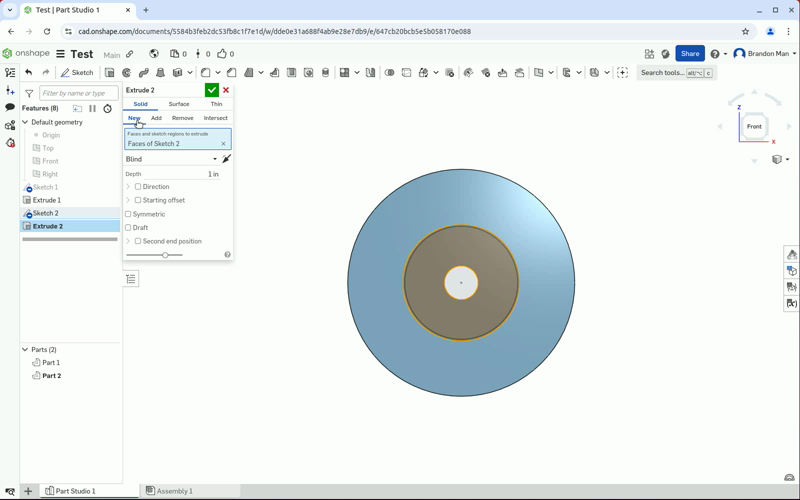
key(tab, 4)
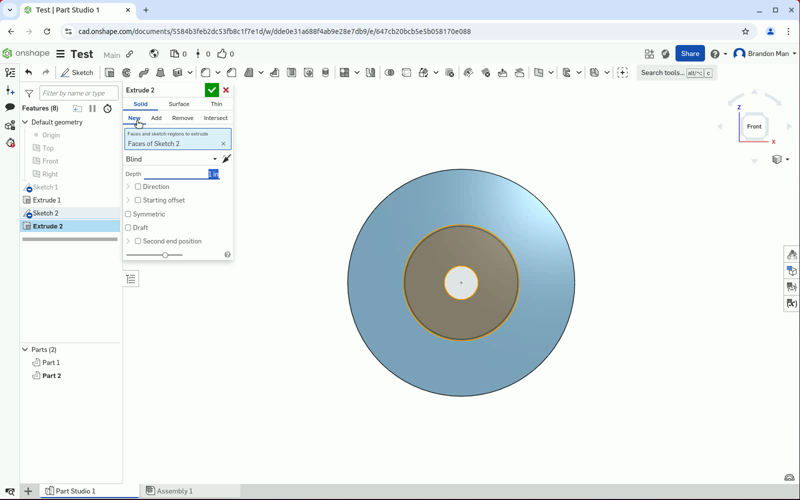
text(6.018)
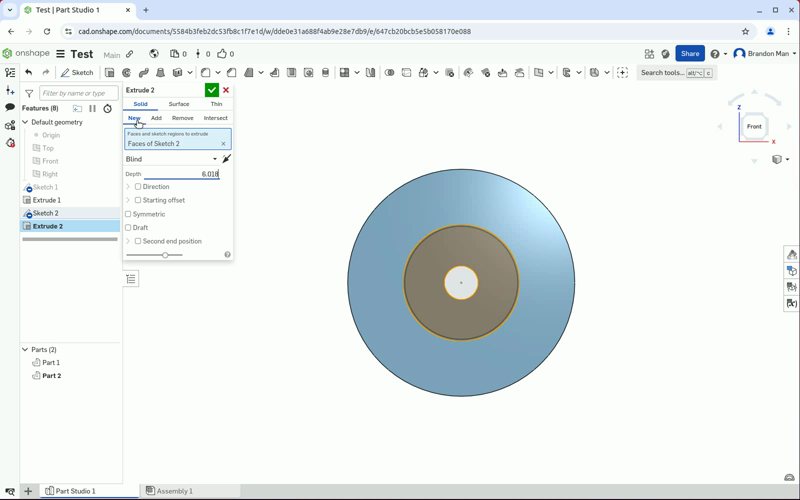
key(enter)
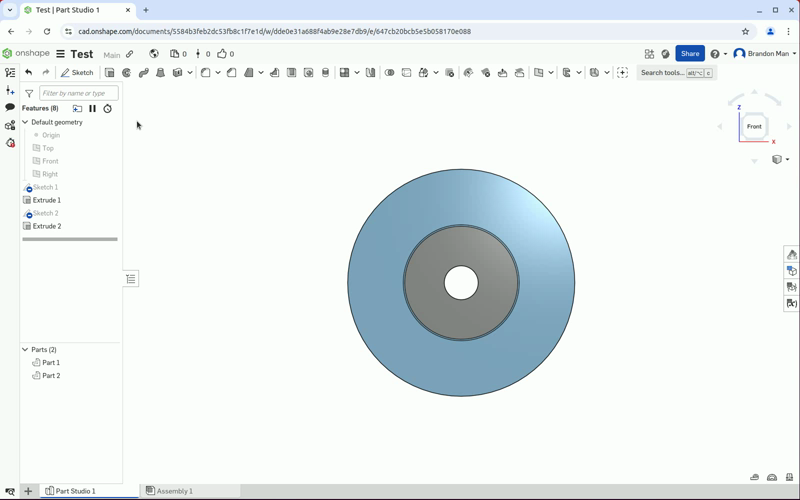
key(shift+h)
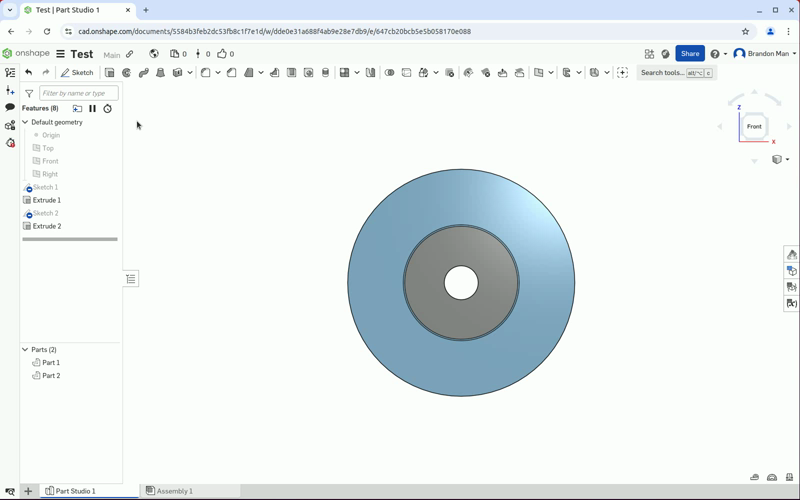
key(shift+h)
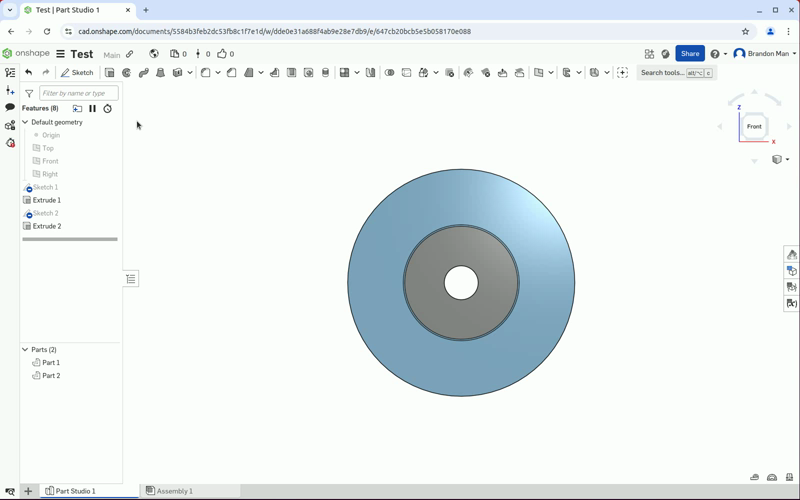
mouse_move(73, 189)
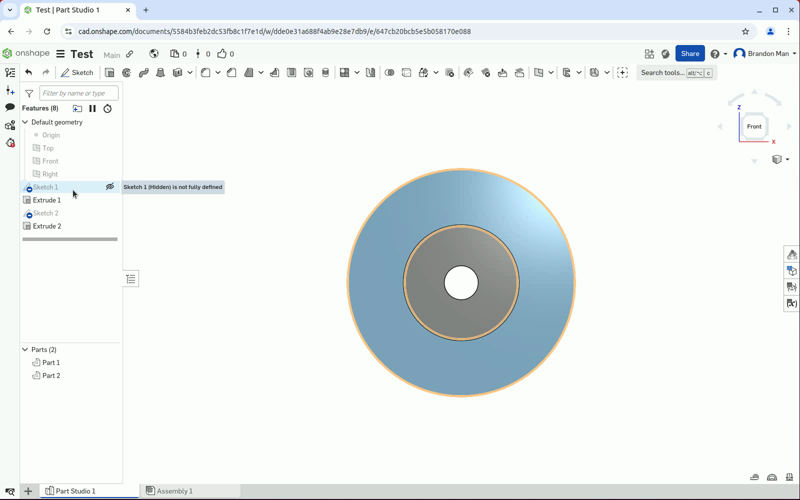
click(73, 189)
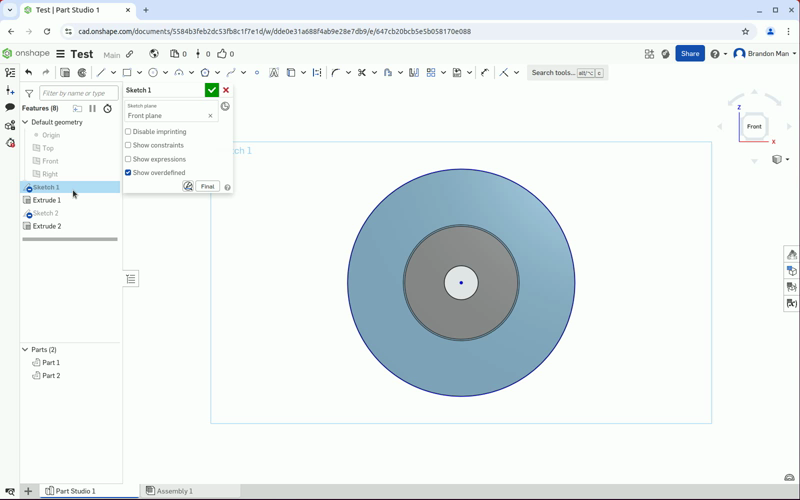
mouse_move(229, 92)
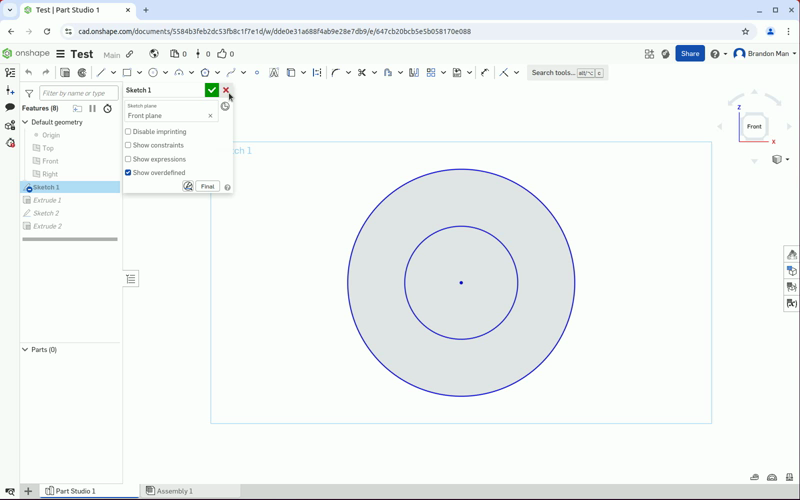
click(229, 92)
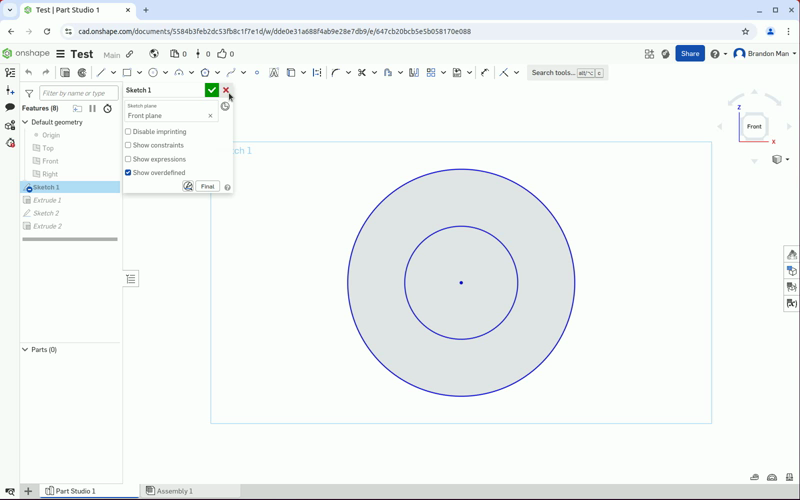
key(shift+s)
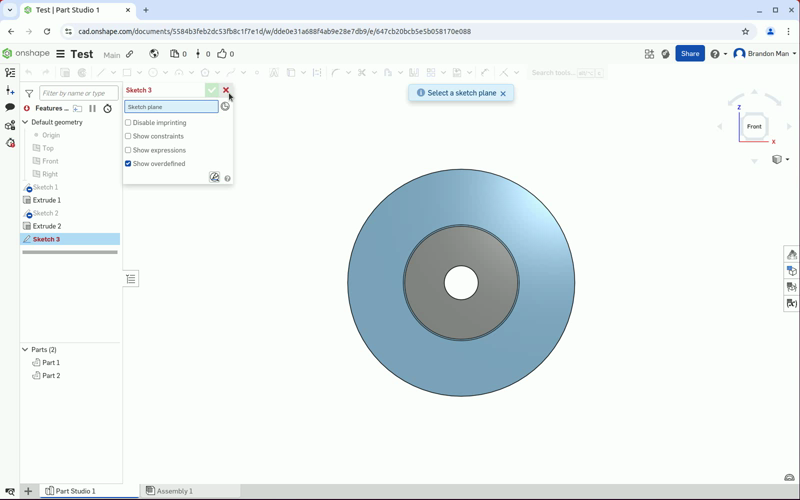
mouse_move(73, 163)
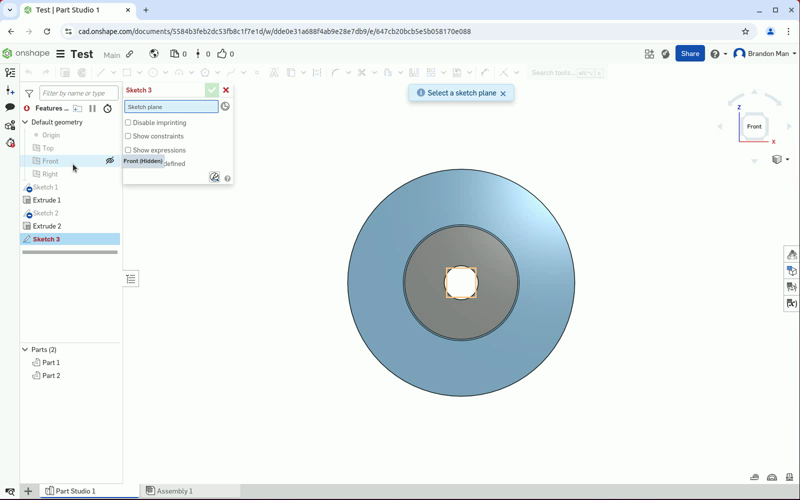
click(73, 163)
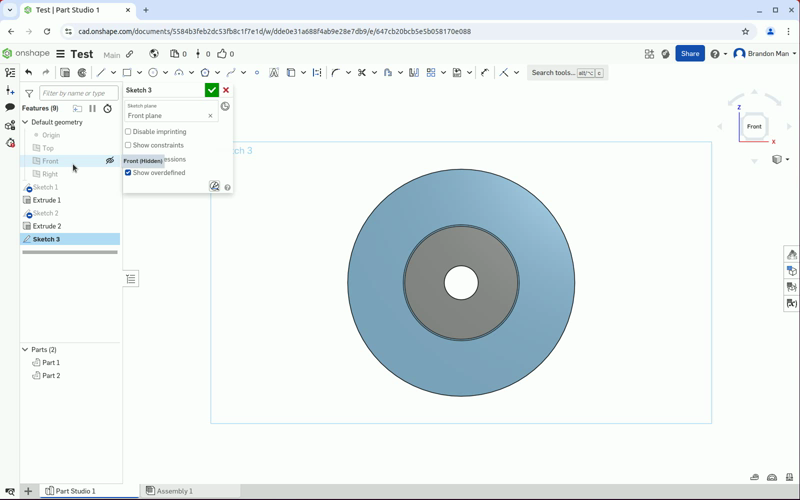
mouse_move(73, 352)
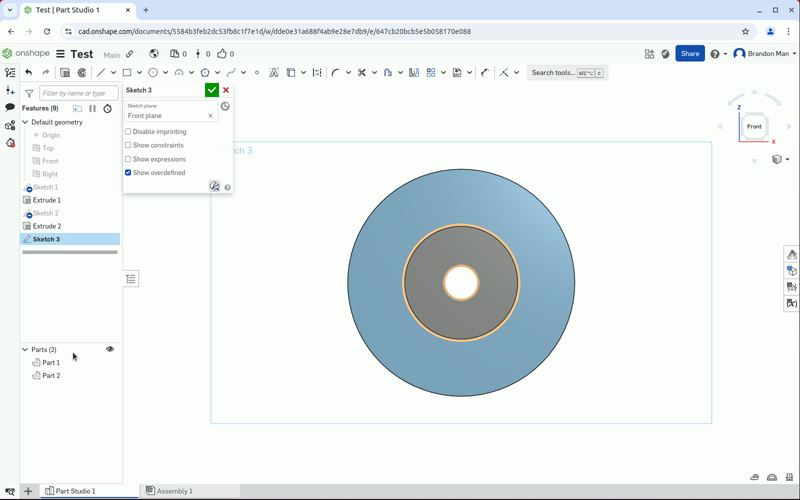
key(y)
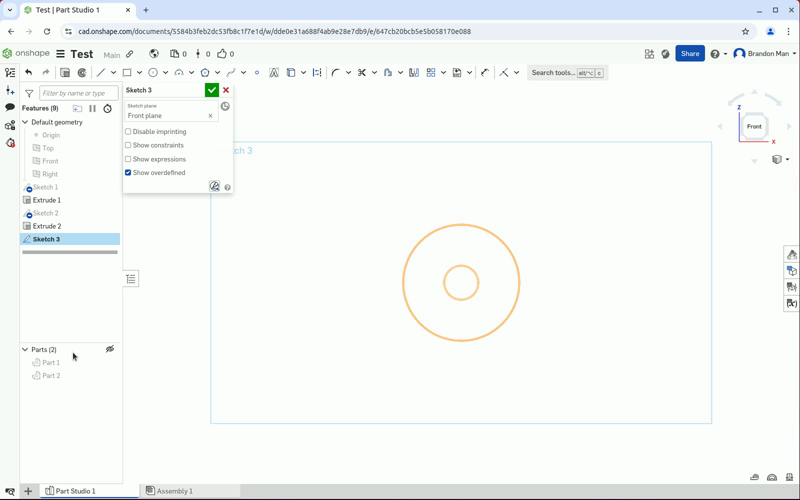
key(c)
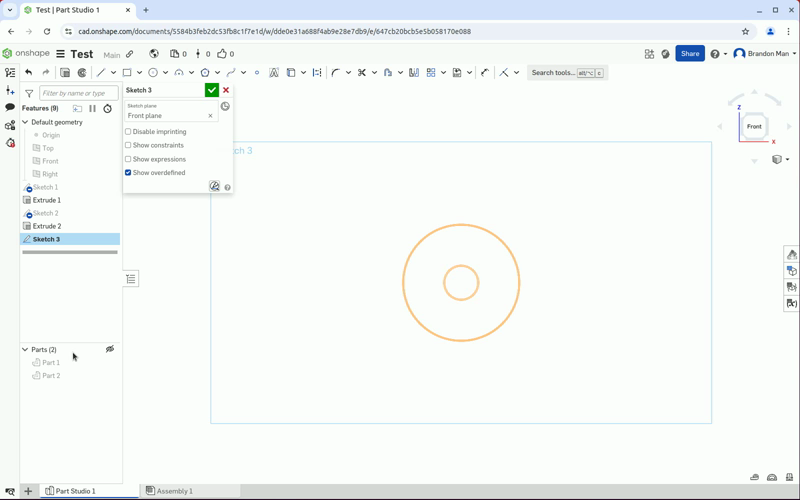
key_down(shift)
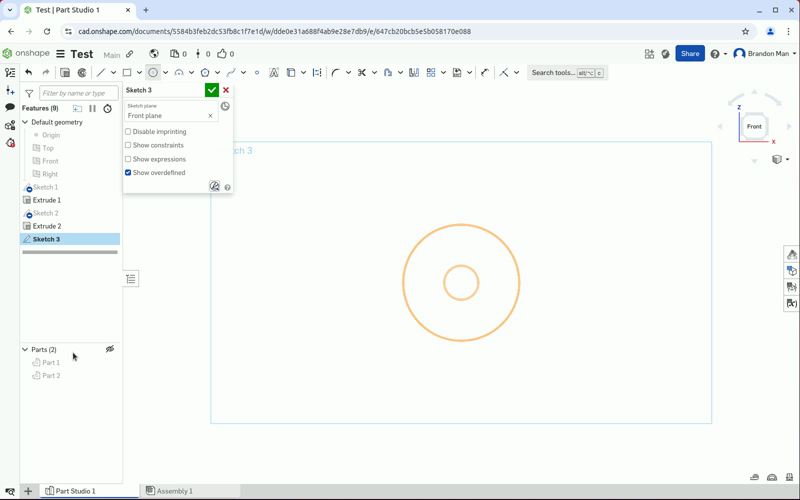
mouse_move(461, 282)
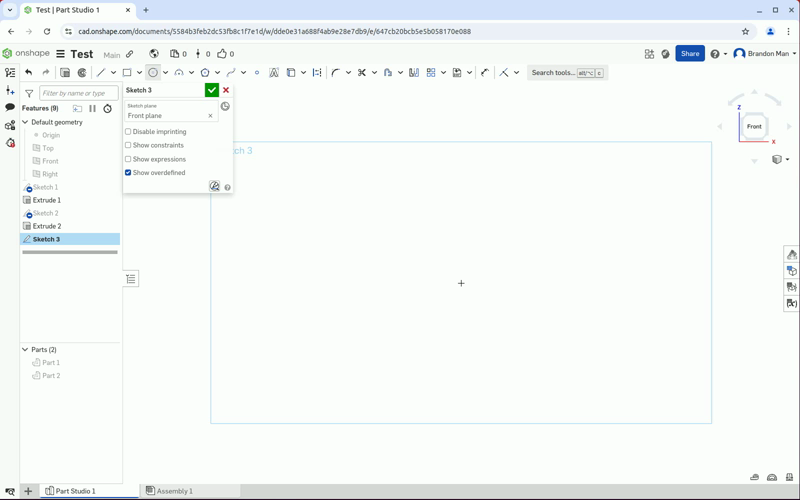
click(461, 282)
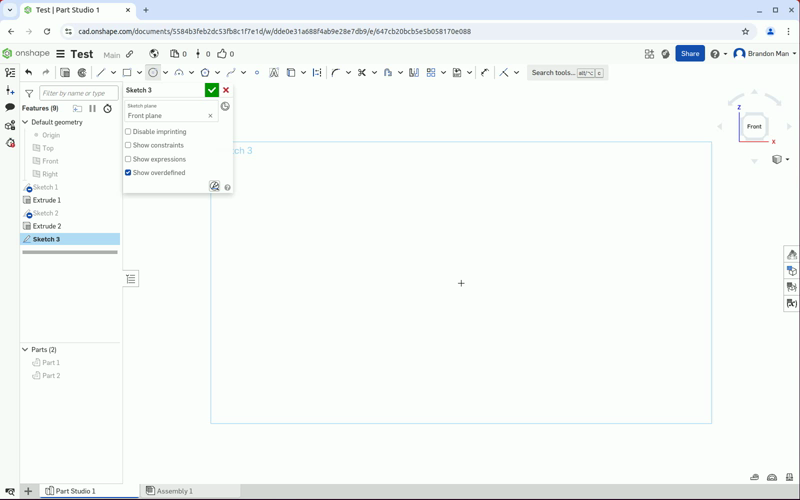
key_up(shift)
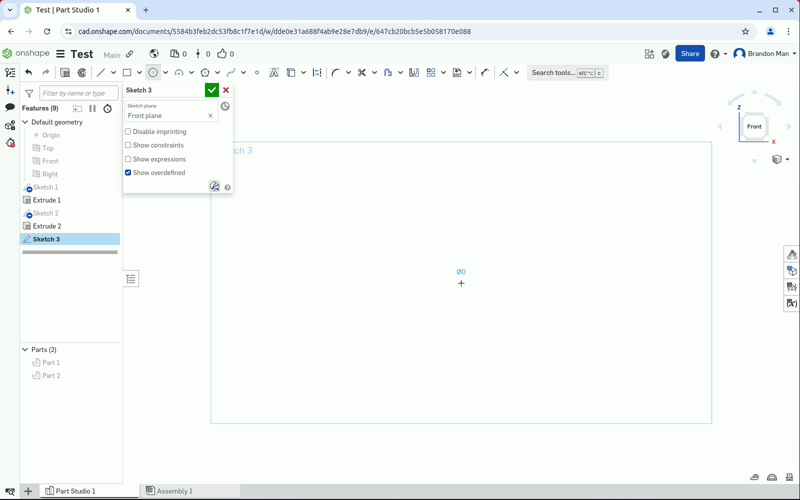
mouse_move(574, 282)
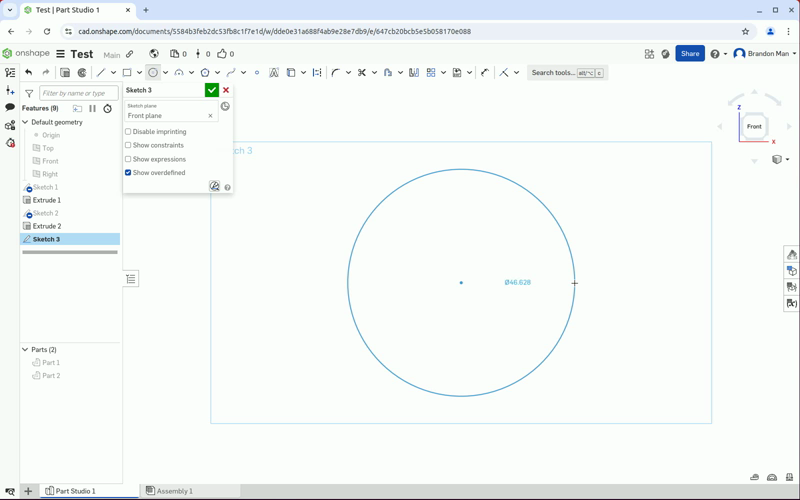
click(574, 282)
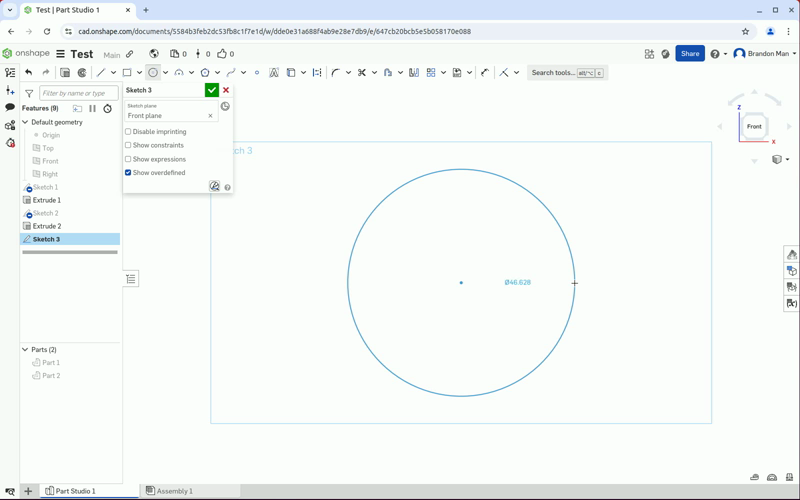
key(esc)
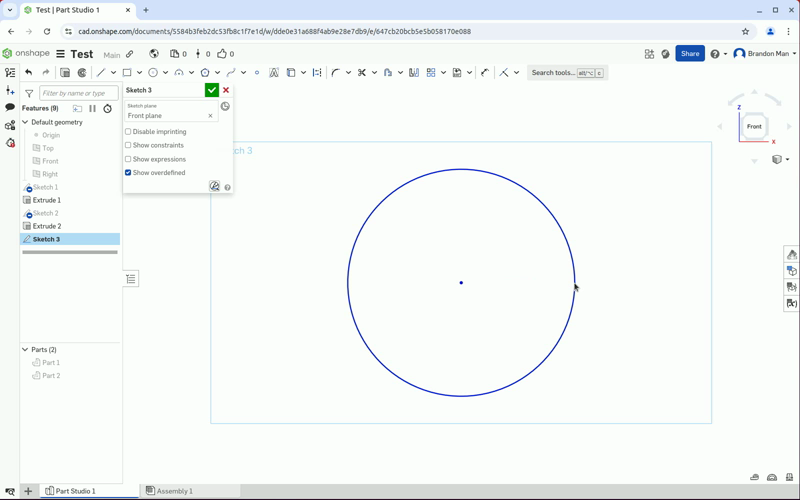
key(c)
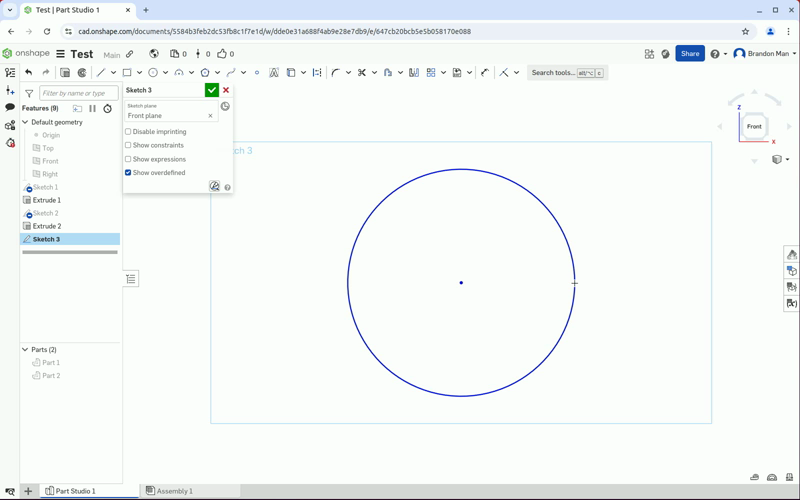
key_down(shift)
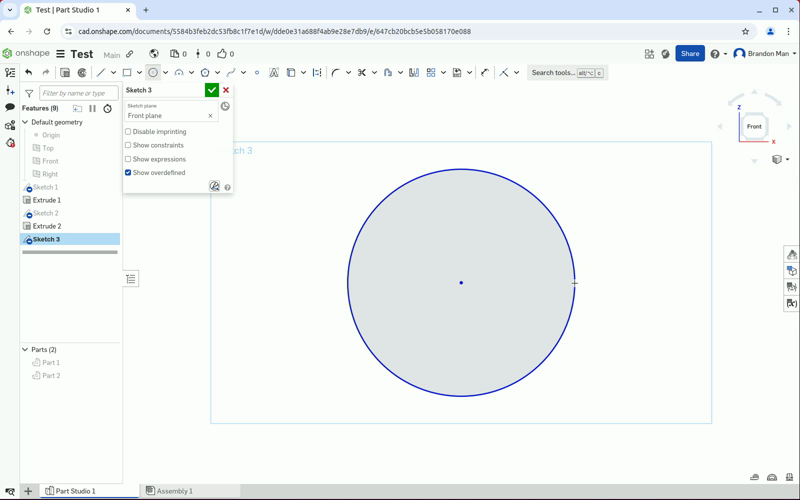
mouse_move(461, 282)
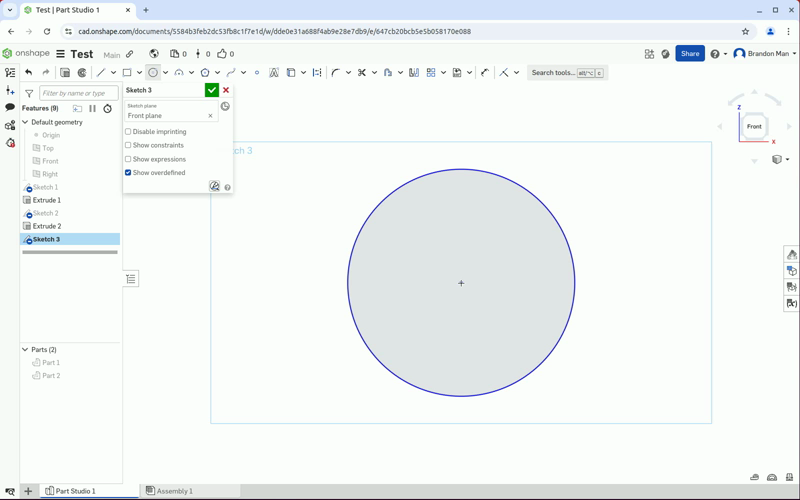
click(461, 282)
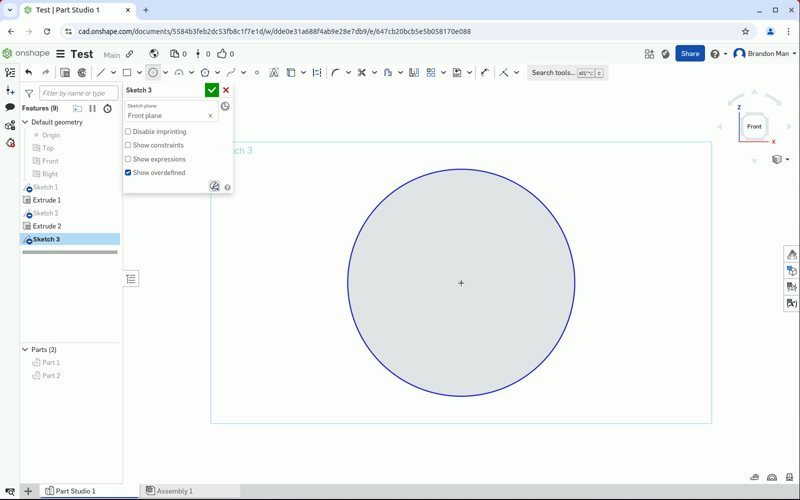
key_up(shift)
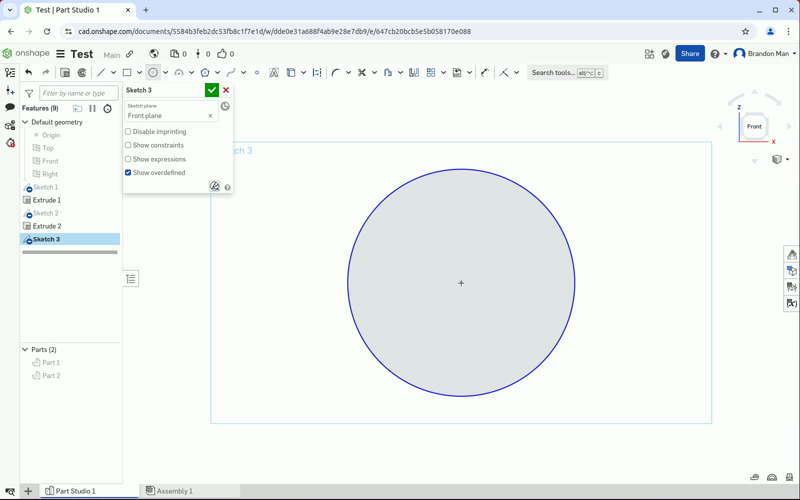
mouse_move(517, 282)
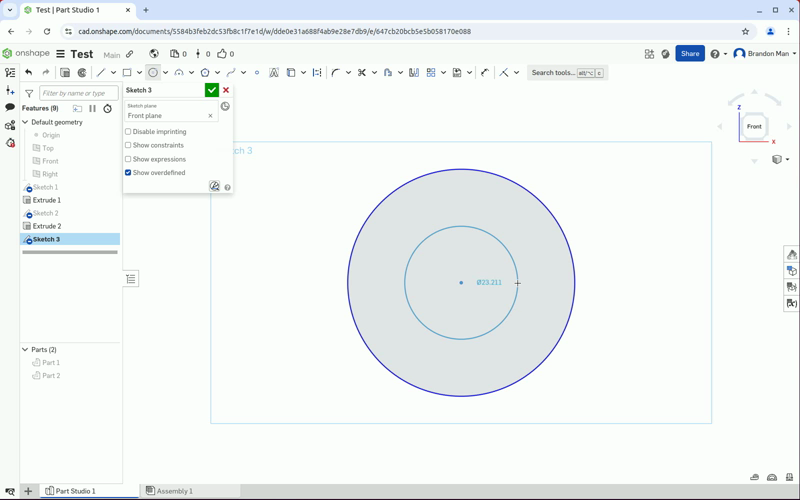
click(517, 282)
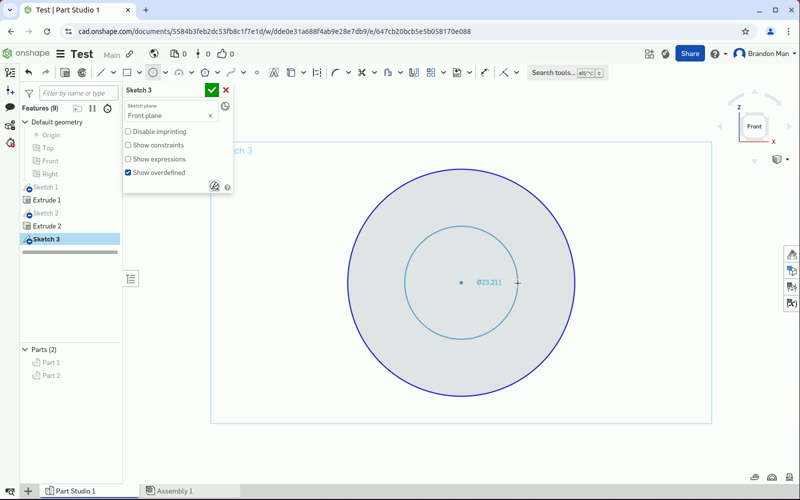
key(esc)
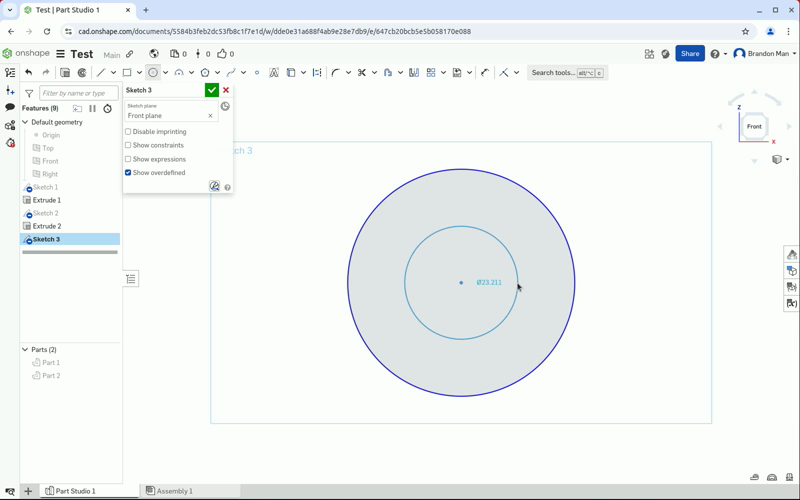
mouse_move(514, 225)
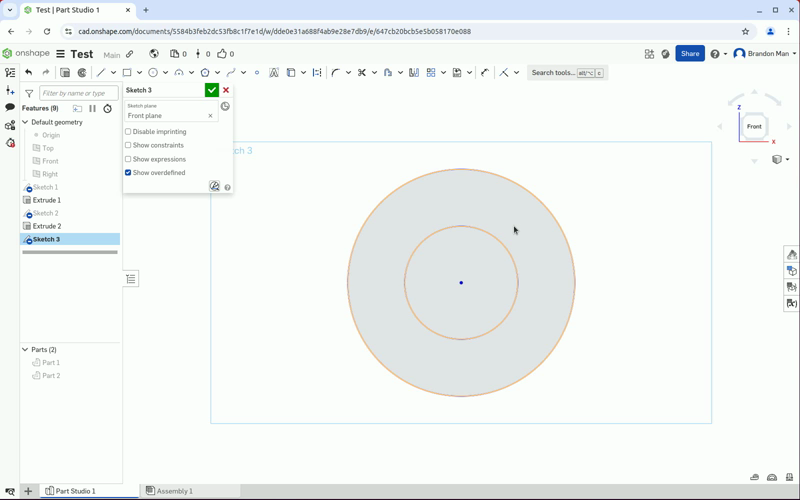
click(514, 225)
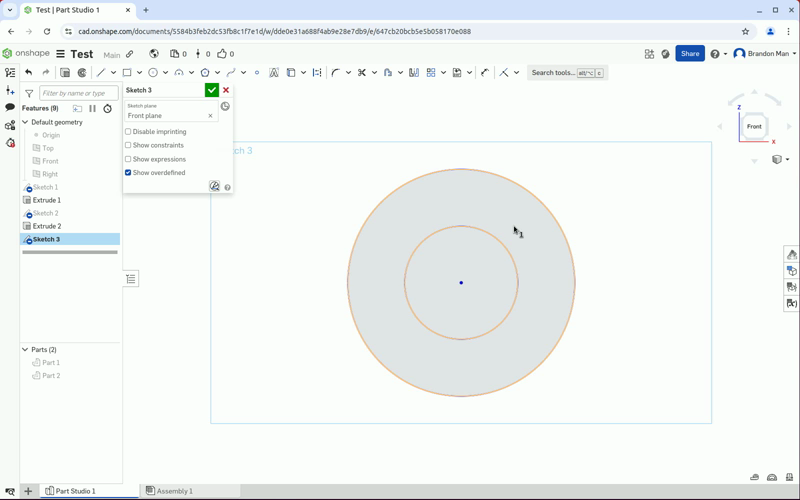
mouse_move(73, 352)
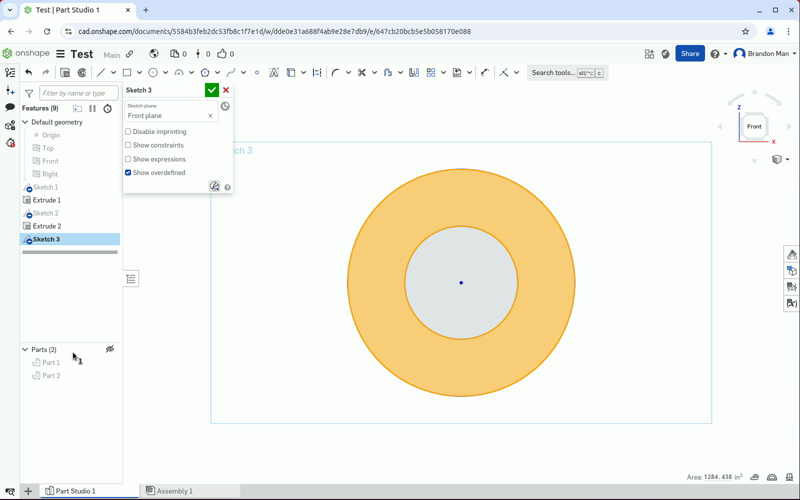
key(shift+y)
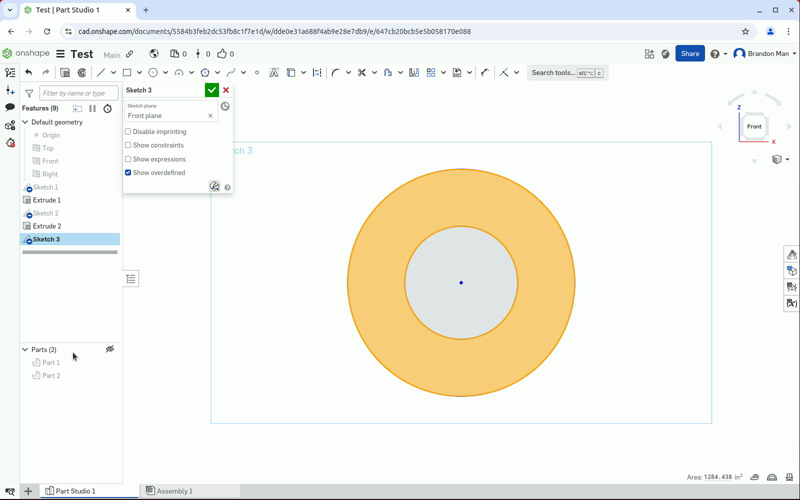
key(shift+e)
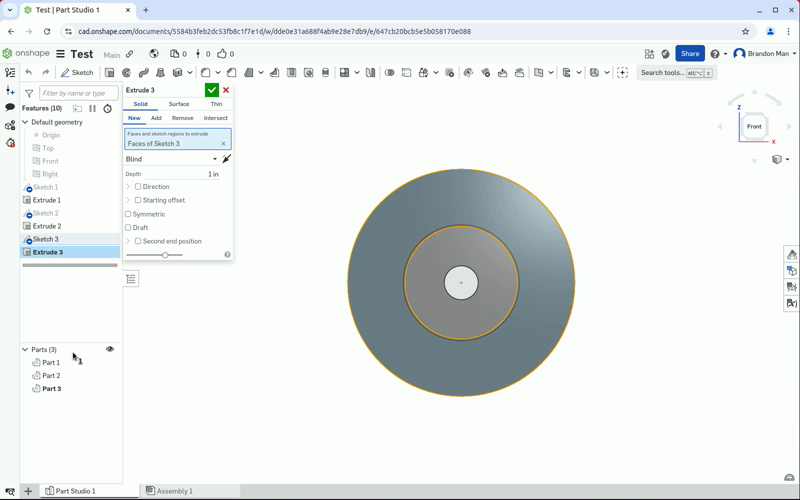
mouse_move(143, 106)
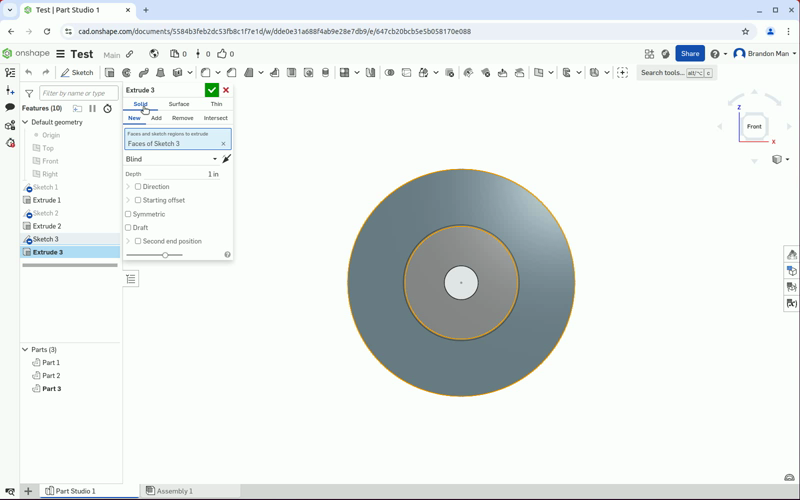
click(143, 106)
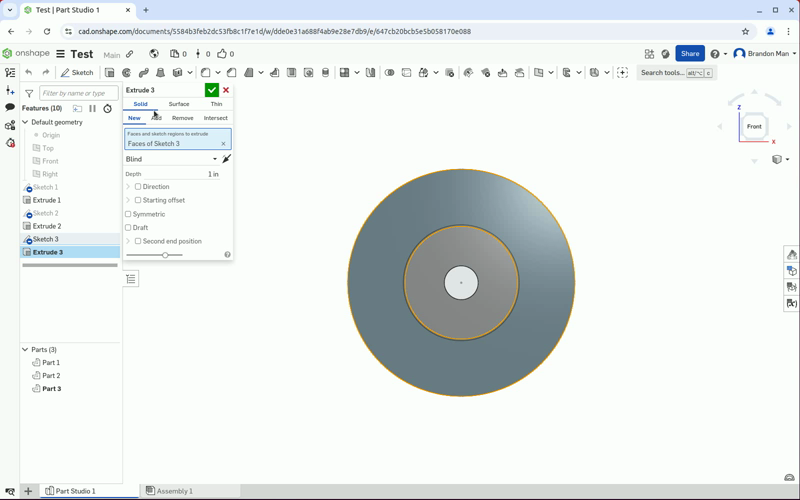
mouse_move(186, 120)
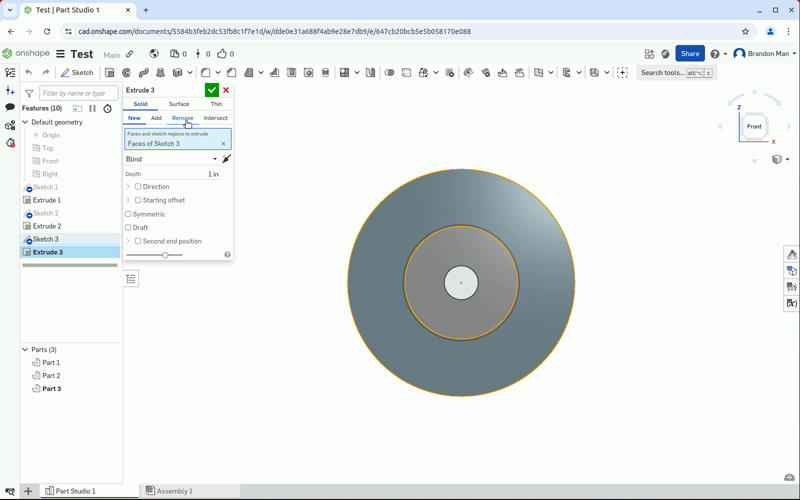
click(186, 120)
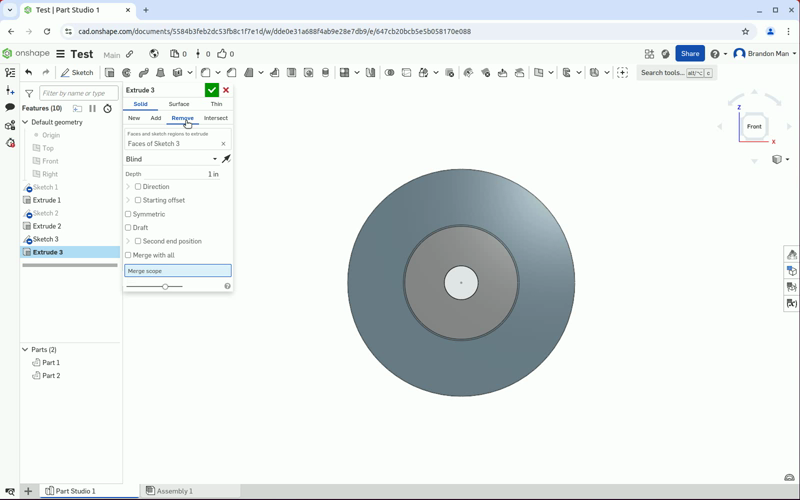
key(tab, 4)
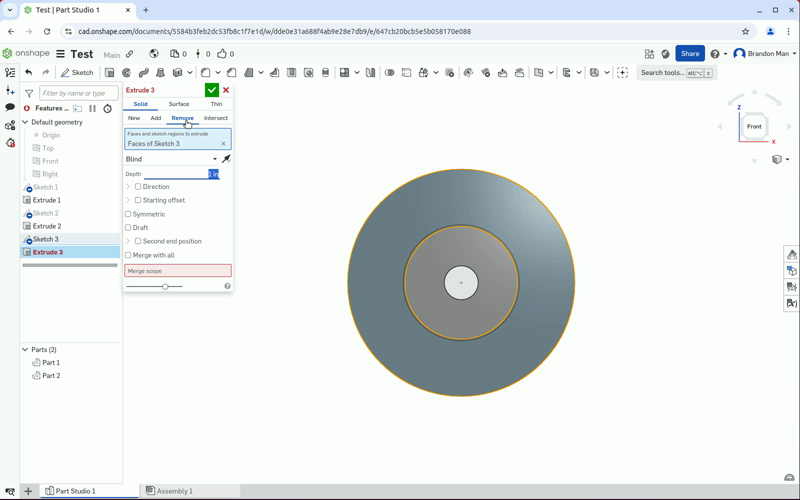
text(-1.204)
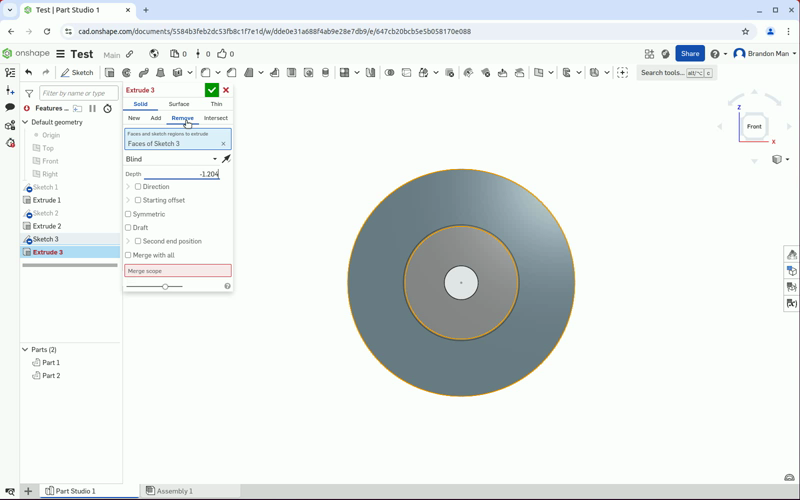
key(tab, 6)
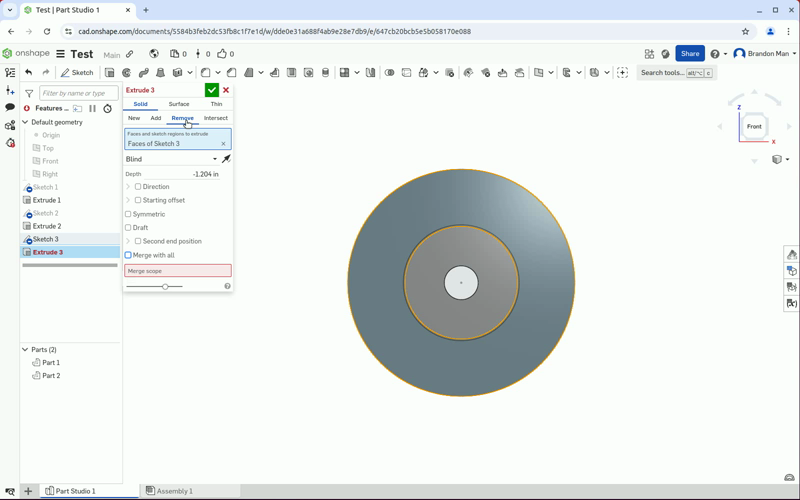
key(space)
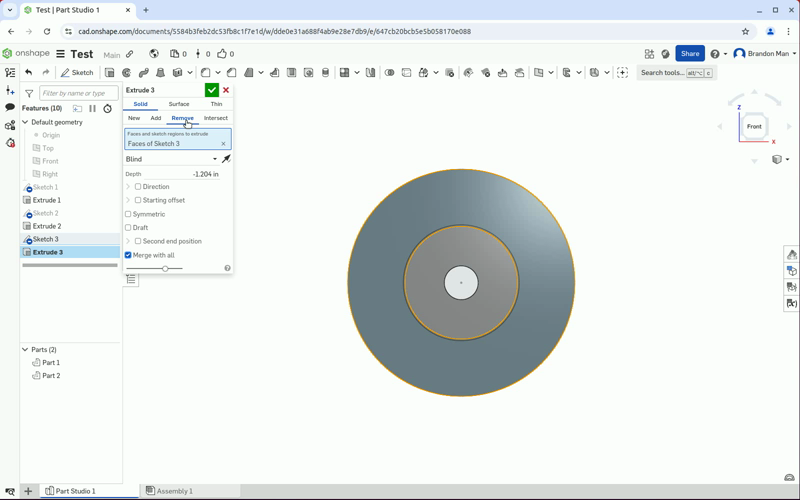
key(enter)
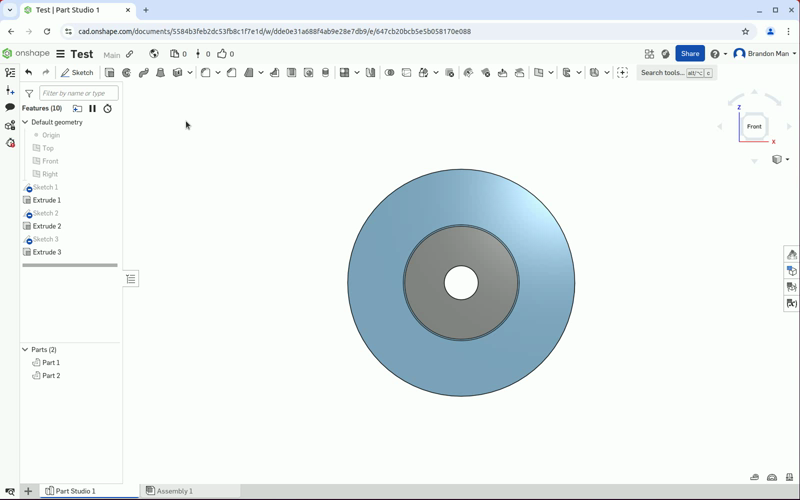
key(shift+h)
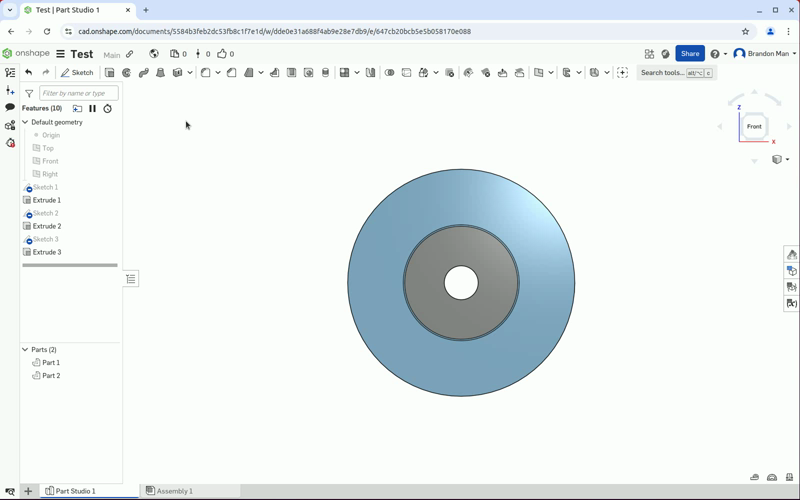
key(shift+h)
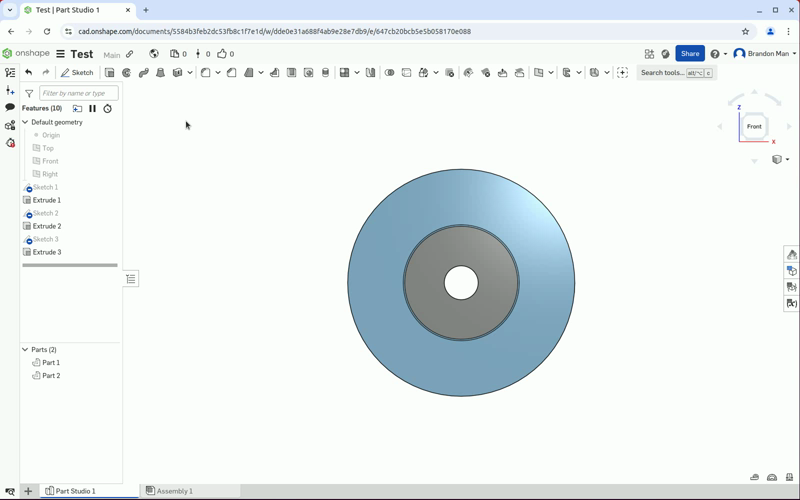
mouse_move(73, 189)
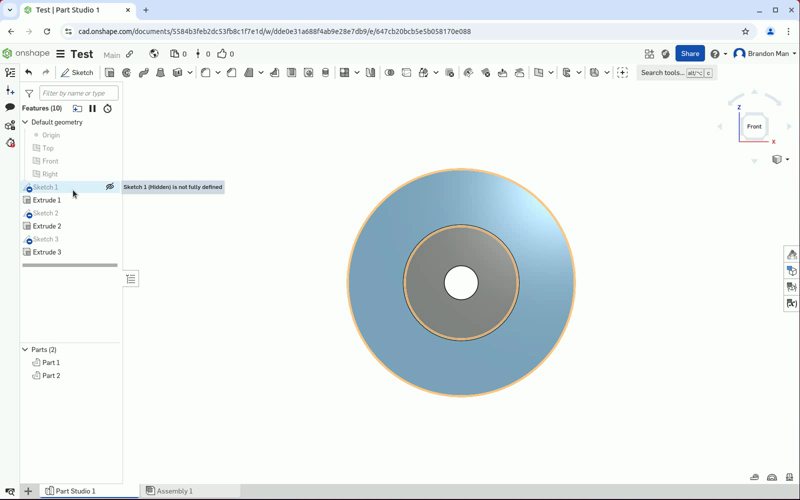
click(73, 189)
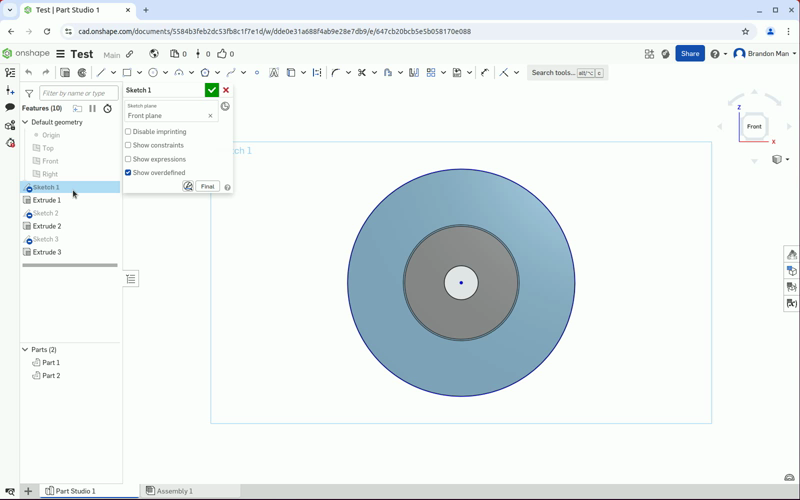
mouse_move(229, 92)
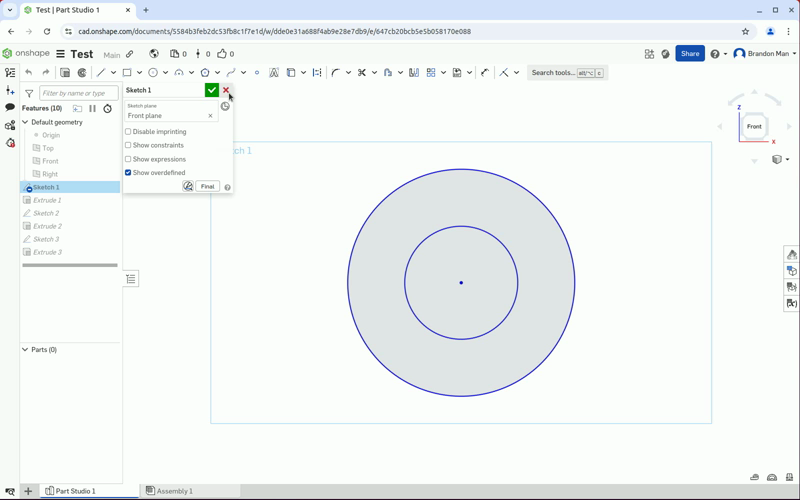
click(229, 92)
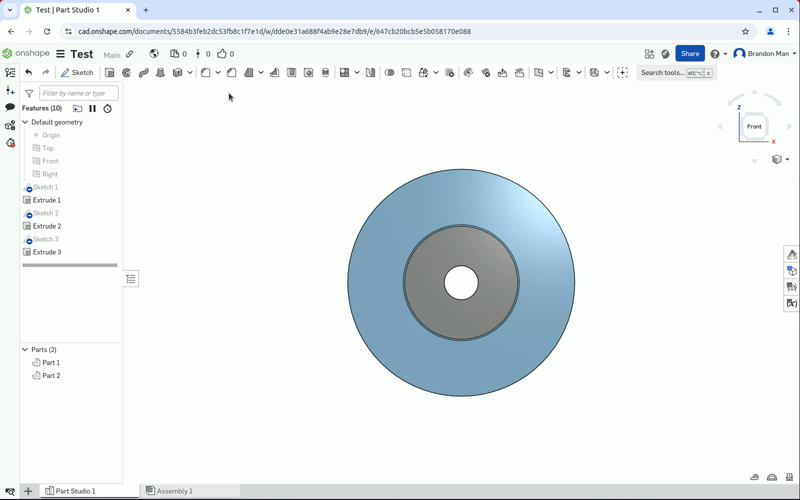
mouse_move(541, 75)
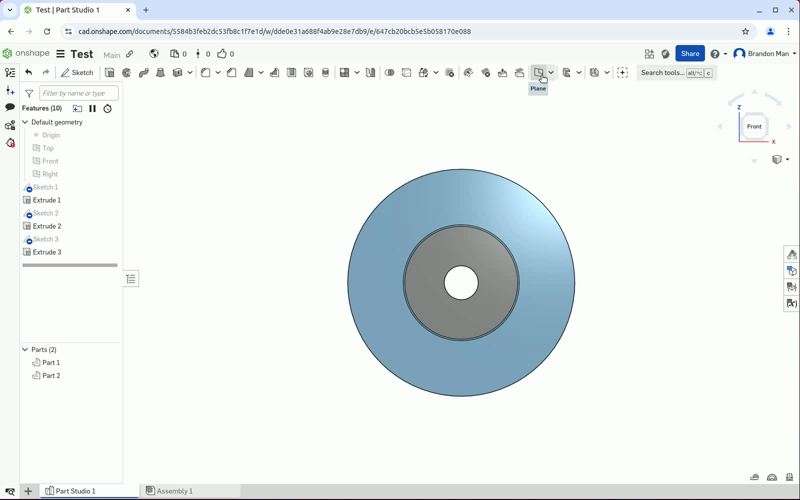
click(541, 75)
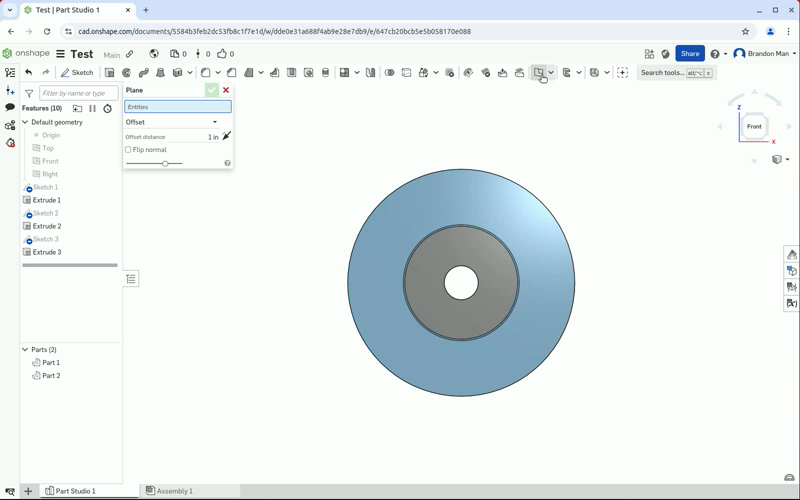
mouse_move(73, 163)
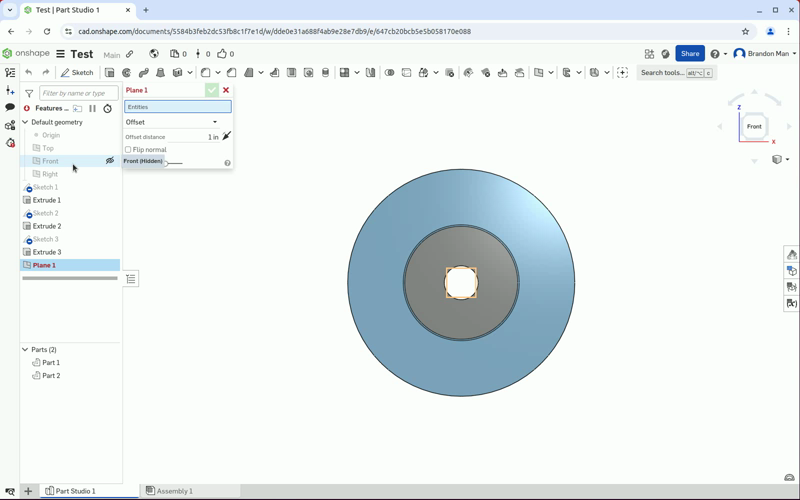
click(73, 163)
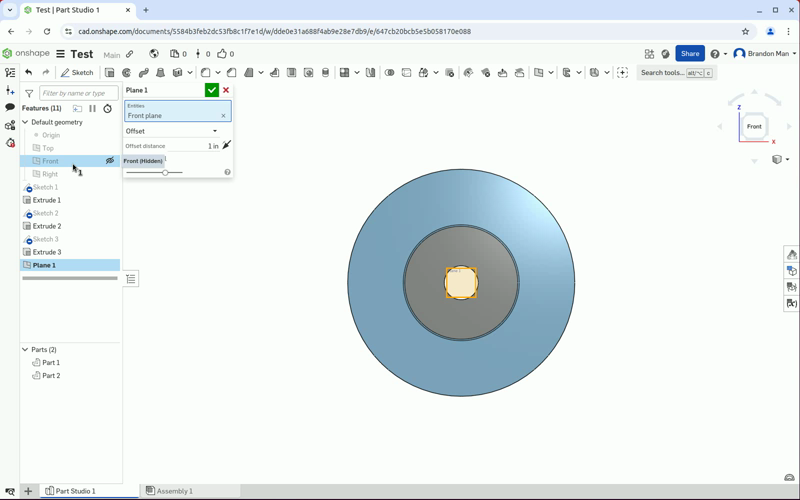
key(tab, 2)
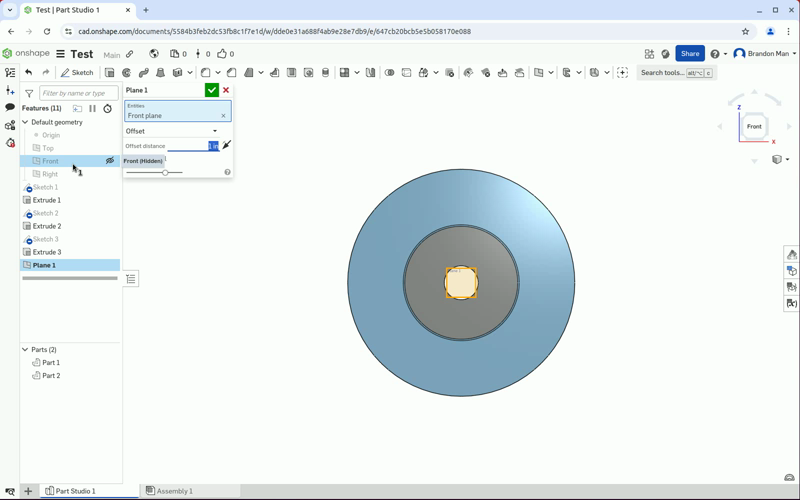
text(6.008)
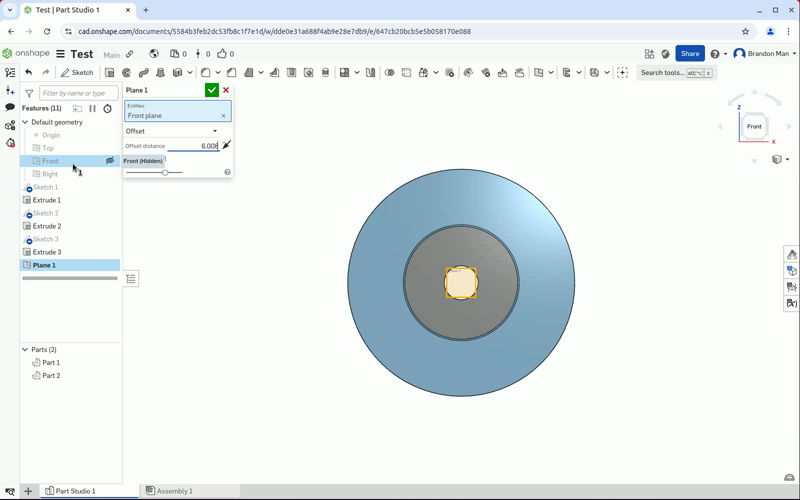
key(enter, 2)
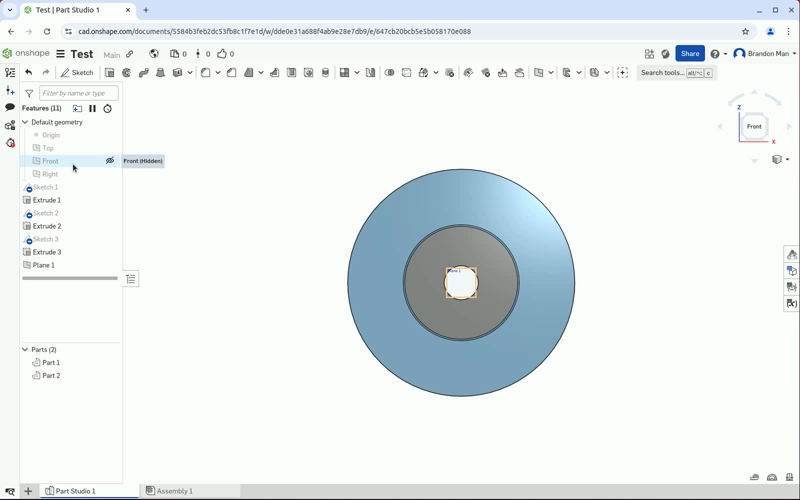
key(shift+s)
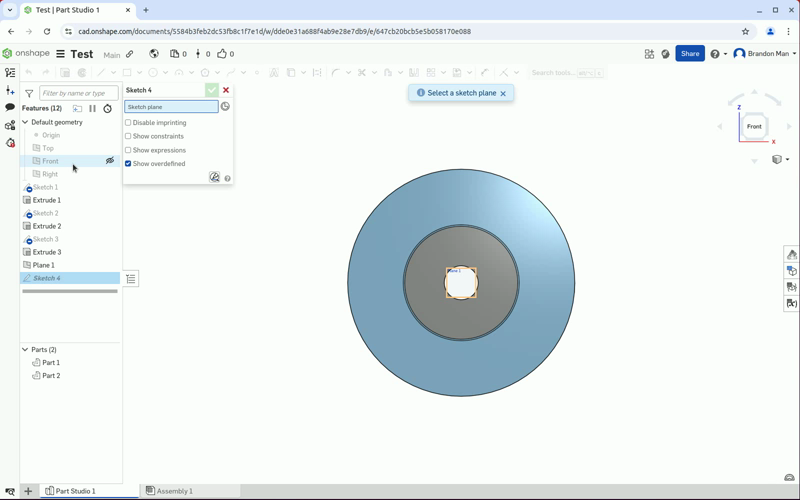
mouse_move(73, 267)
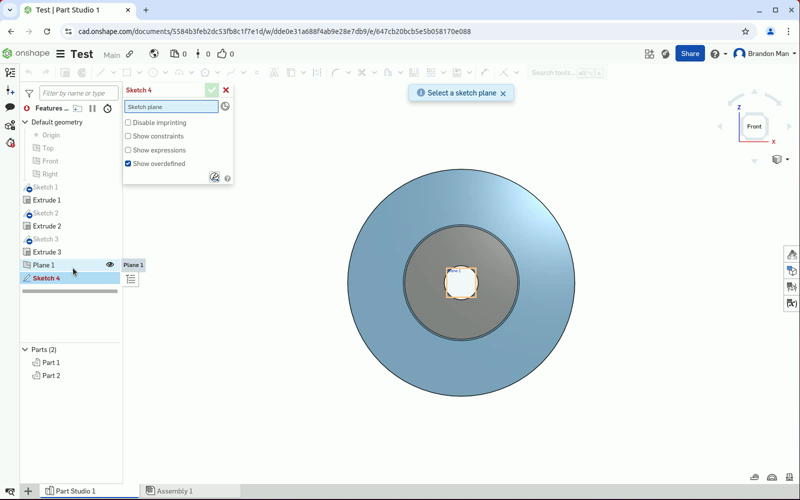
click(73, 267)
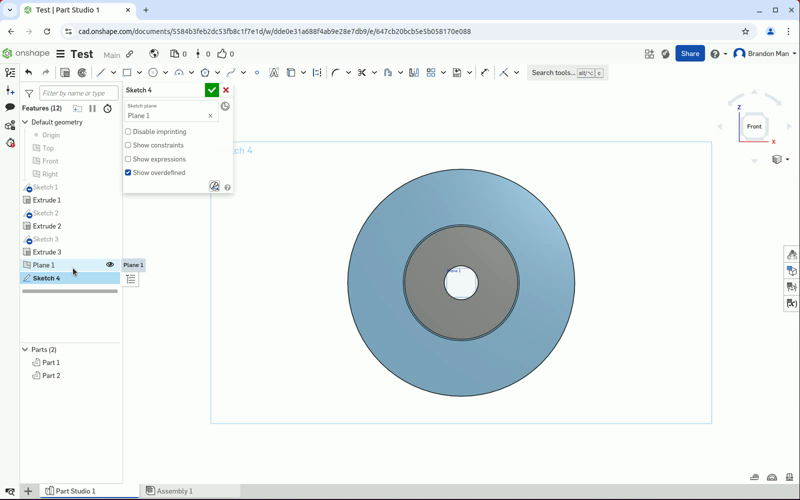
mouse_move(73, 352)
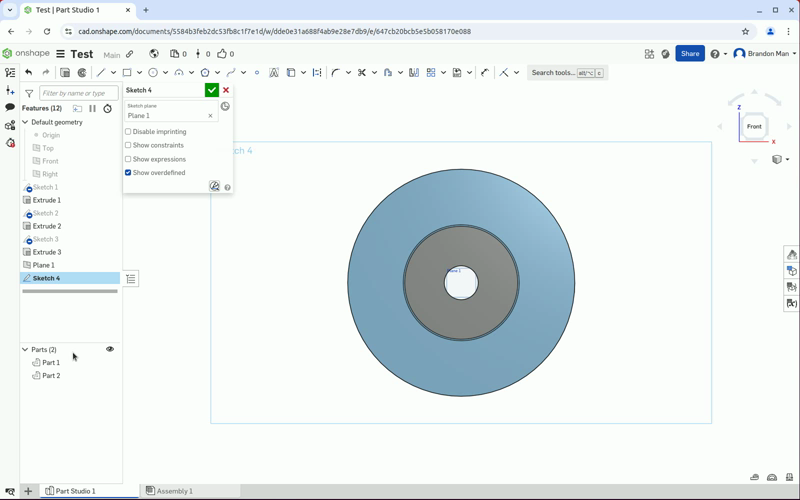
key(y)
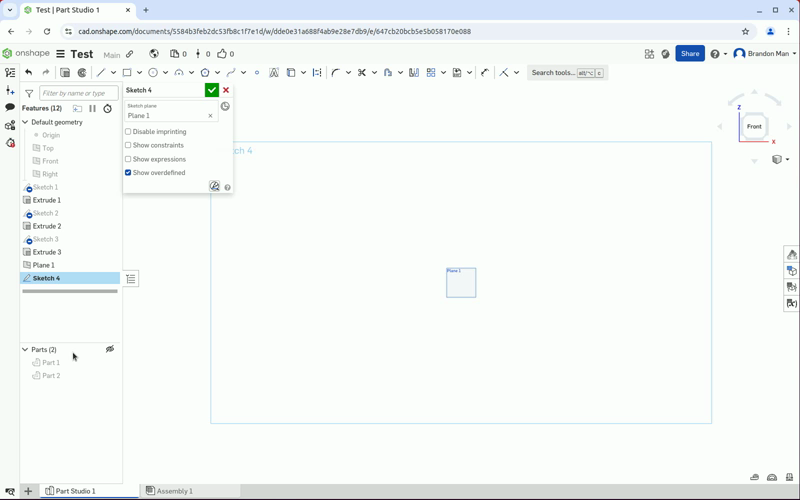
key(c)
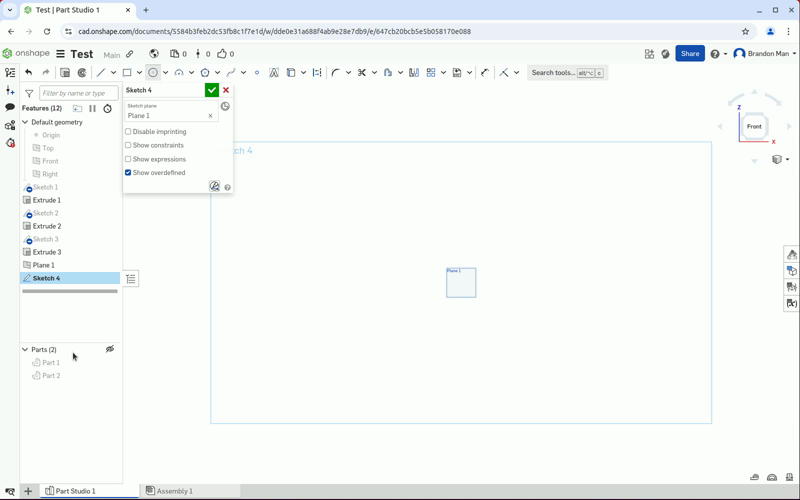
key_down(shift)
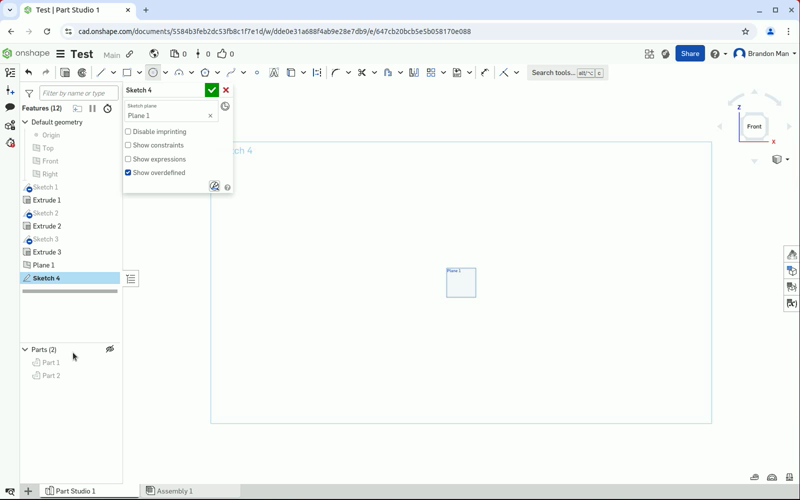
mouse_move(461, 282)
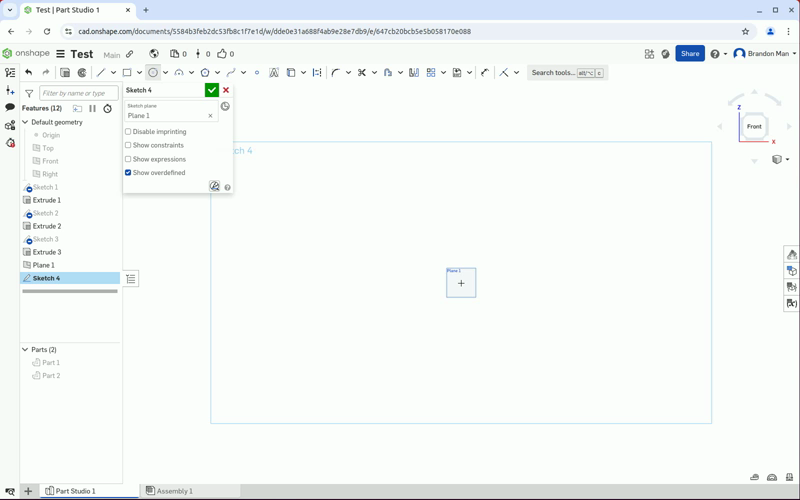
click(461, 282)
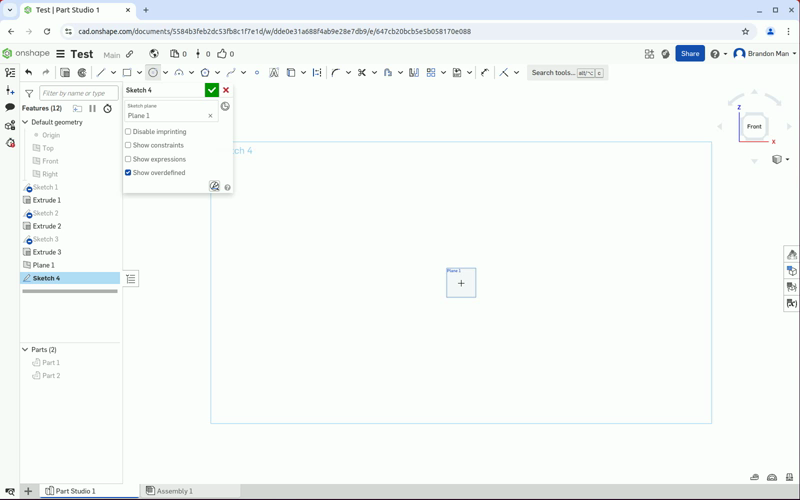
key_up(shift)
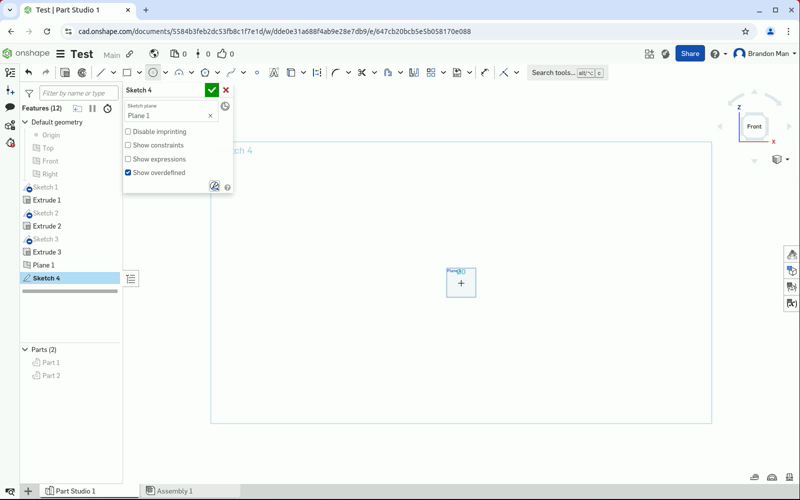
mouse_move(511, 282)
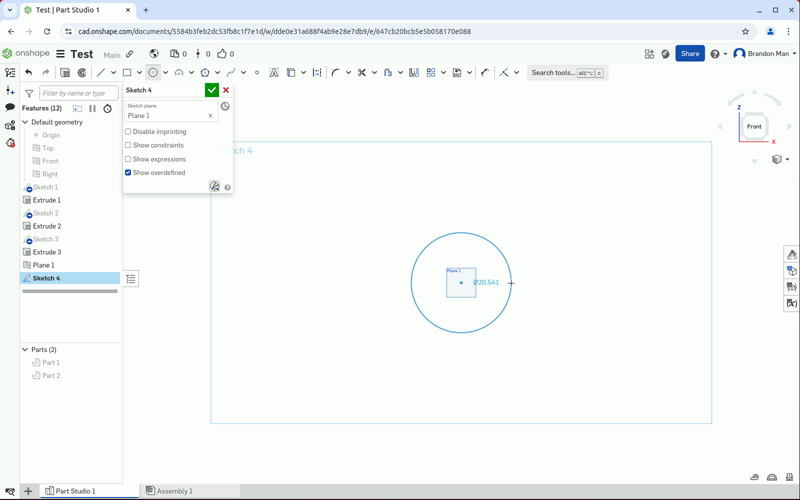
click(511, 282)
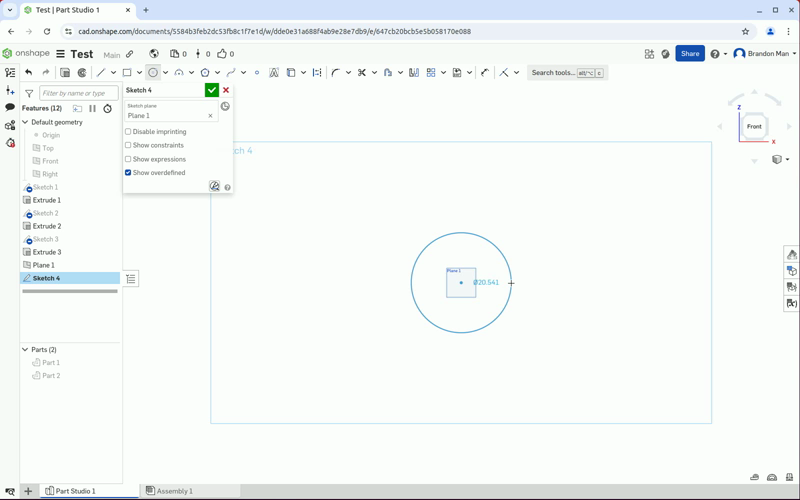
key(esc)
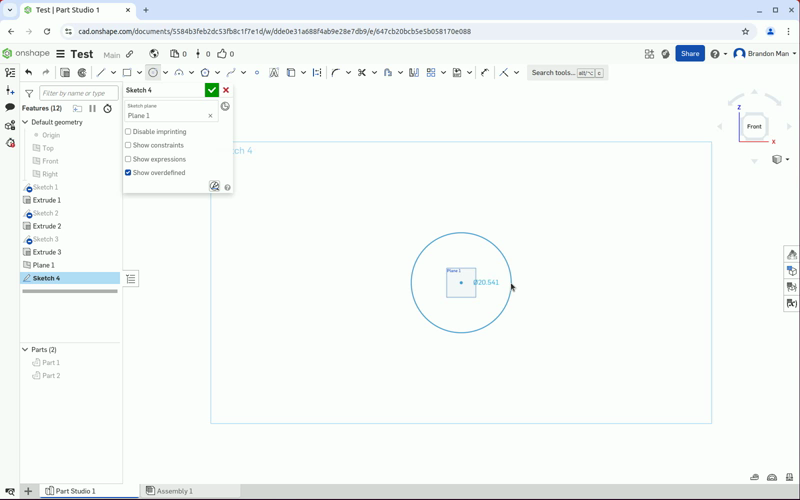
key(c)
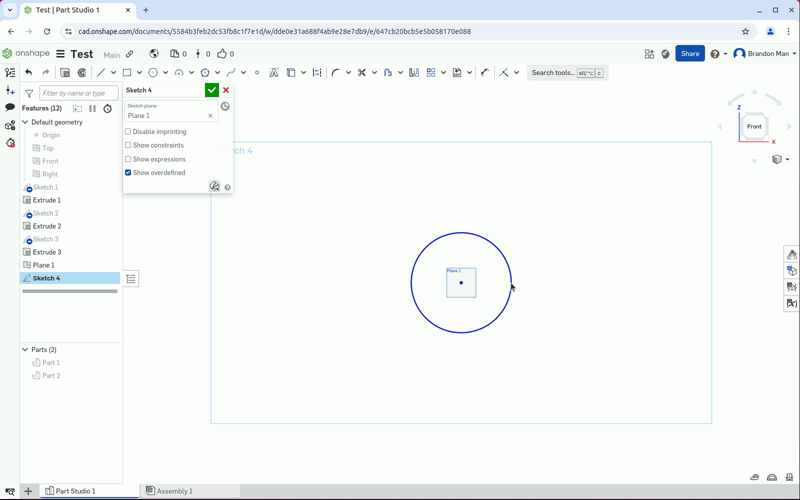
key_down(shift)
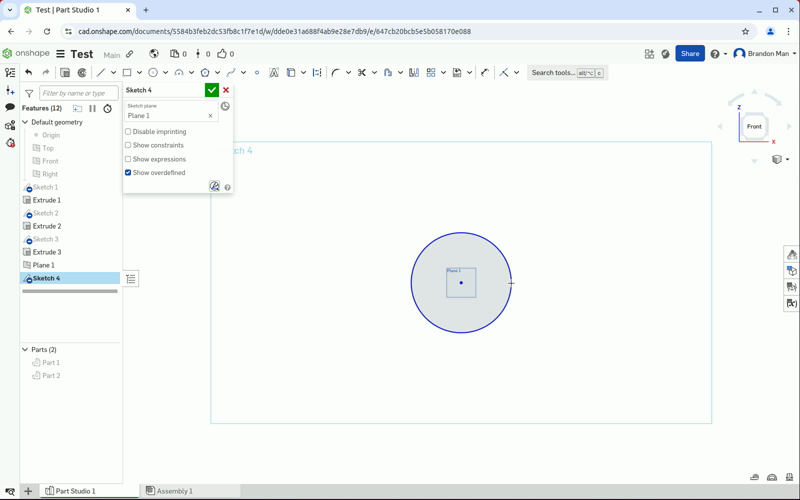
mouse_move(461, 282)
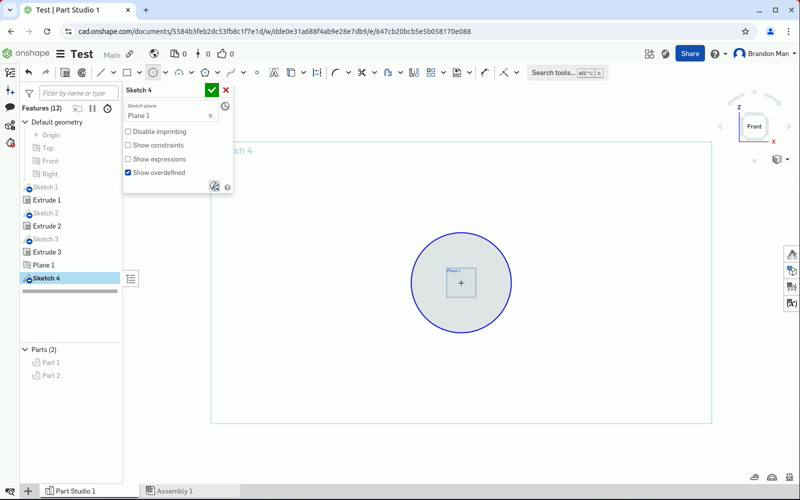
click(461, 282)
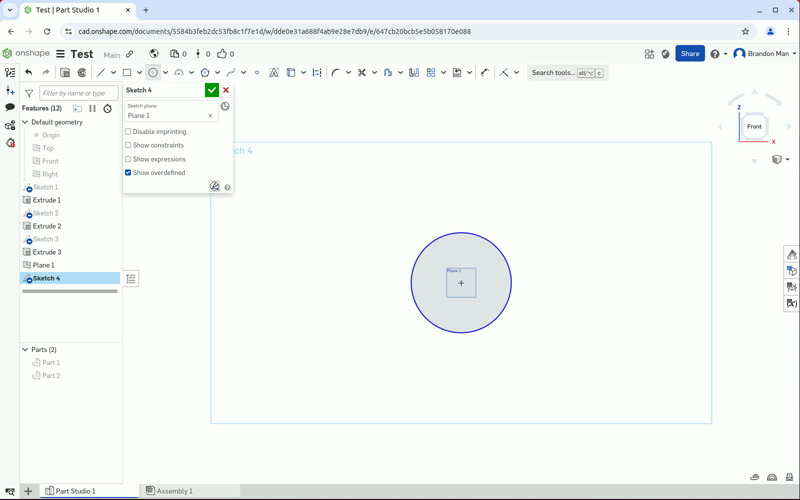
key_up(shift)
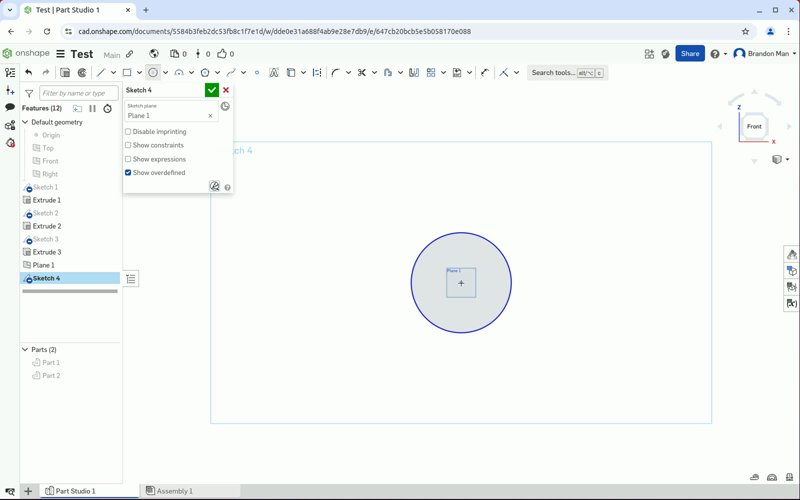
mouse_move(479, 282)
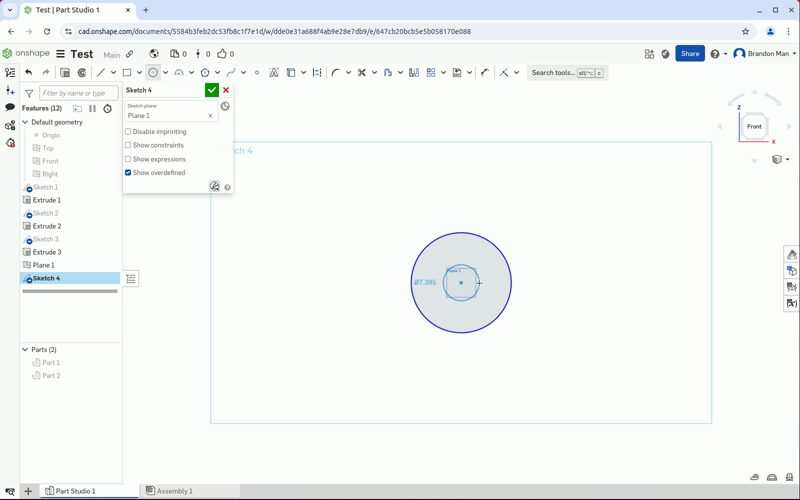
click(479, 282)
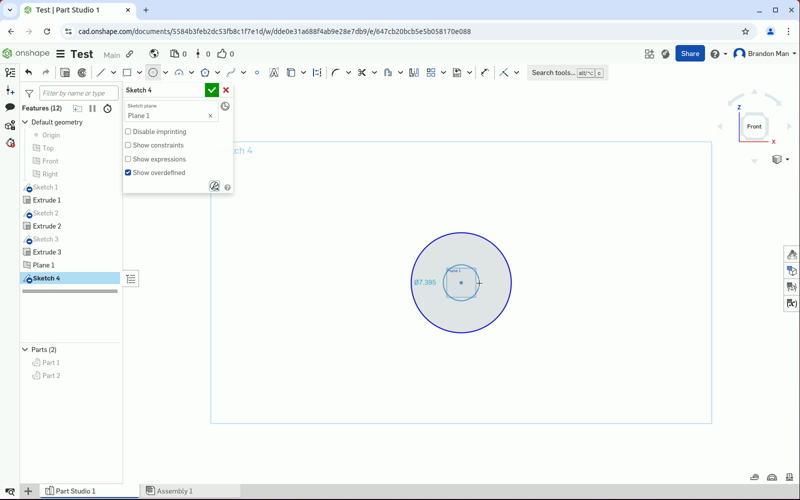
key(esc)
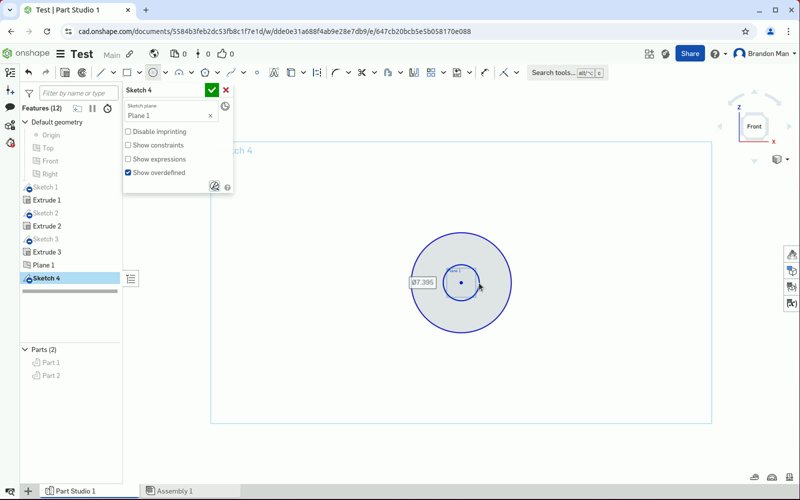
mouse_move(501, 265)
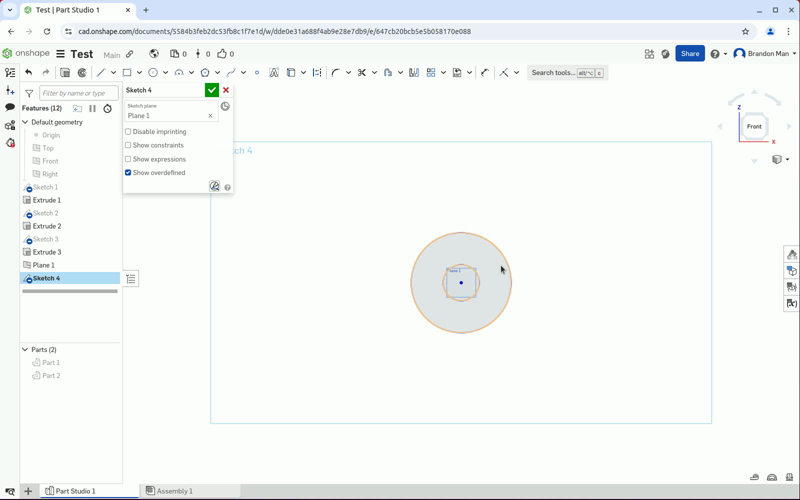
click(501, 265)
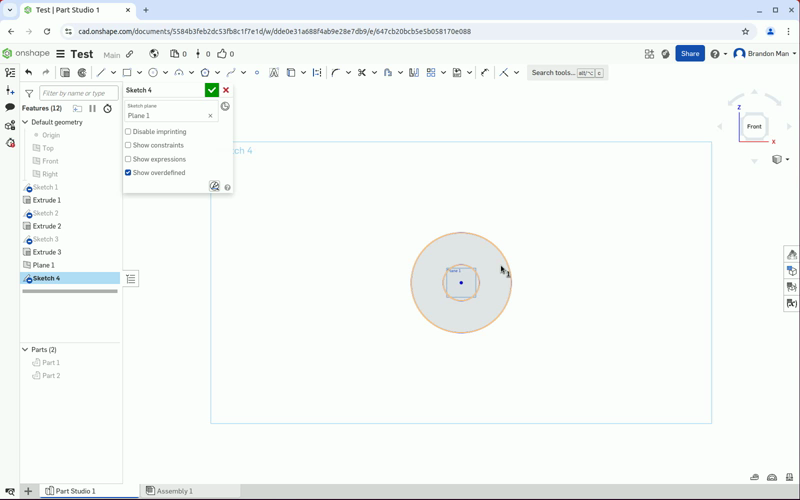
mouse_move(73, 352)
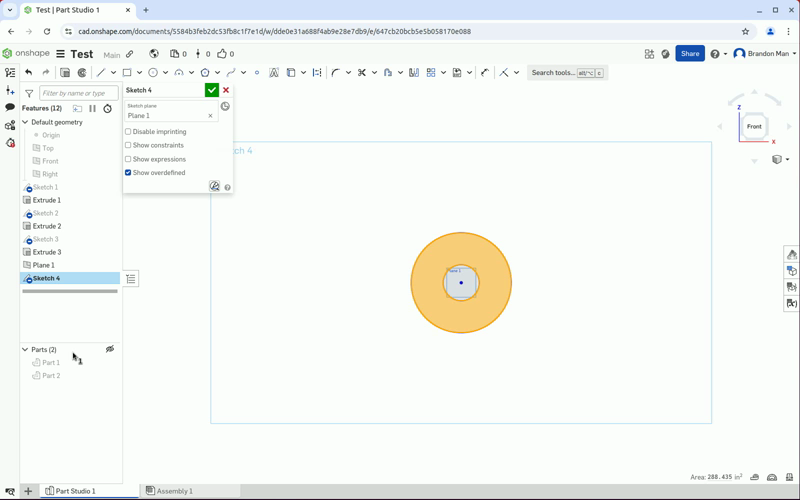
key(shift+y)
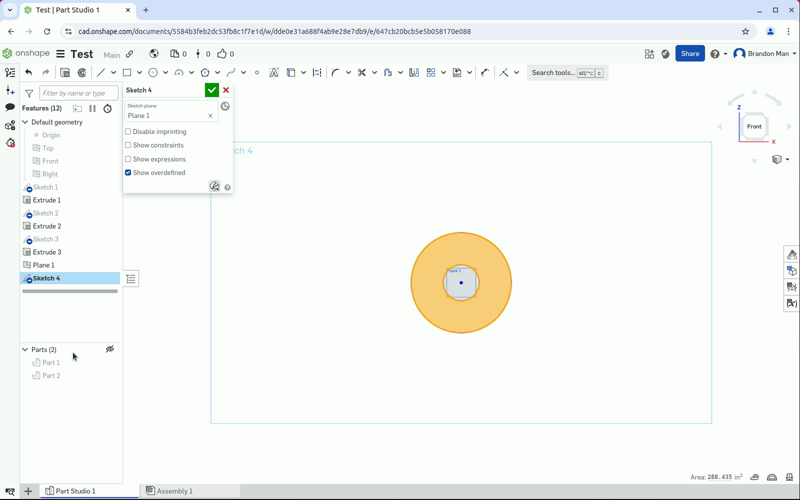
key(shift+e)
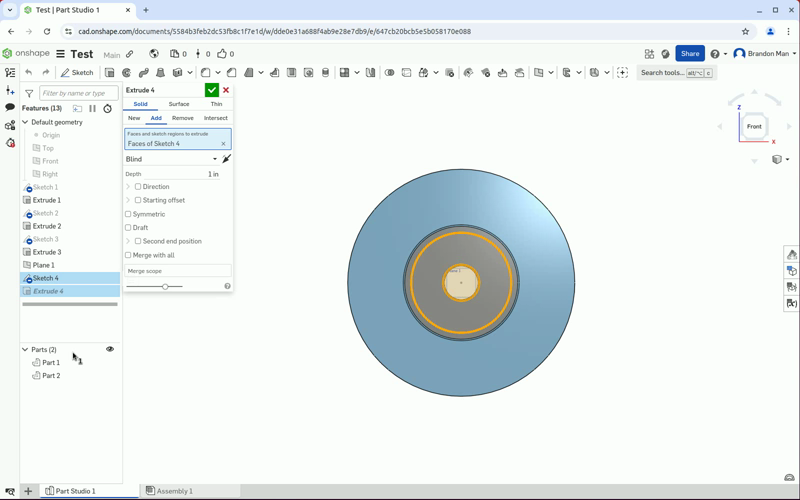
mouse_move(143, 106)
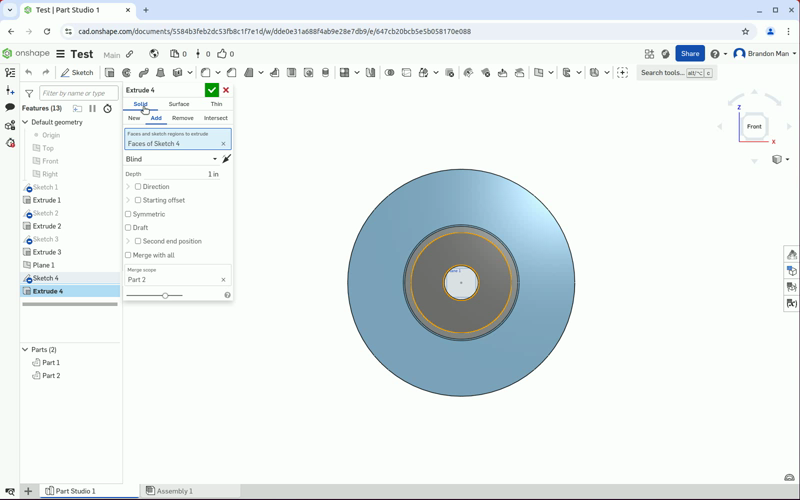
click(143, 106)
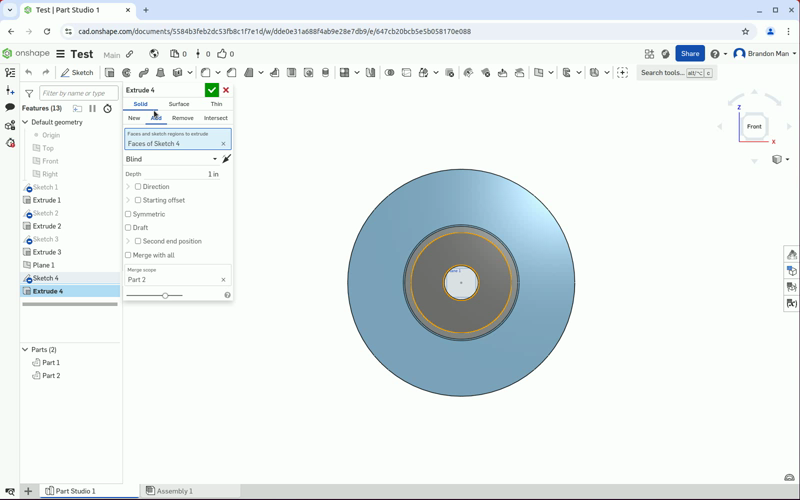
mouse_move(186, 120)
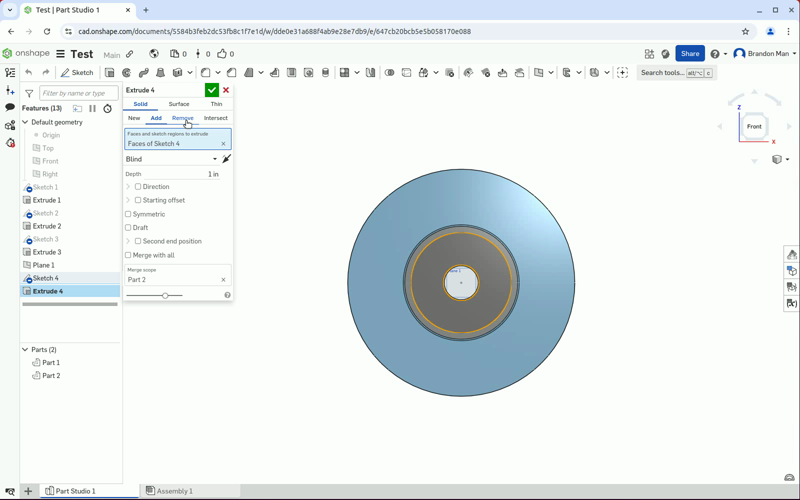
click(186, 120)
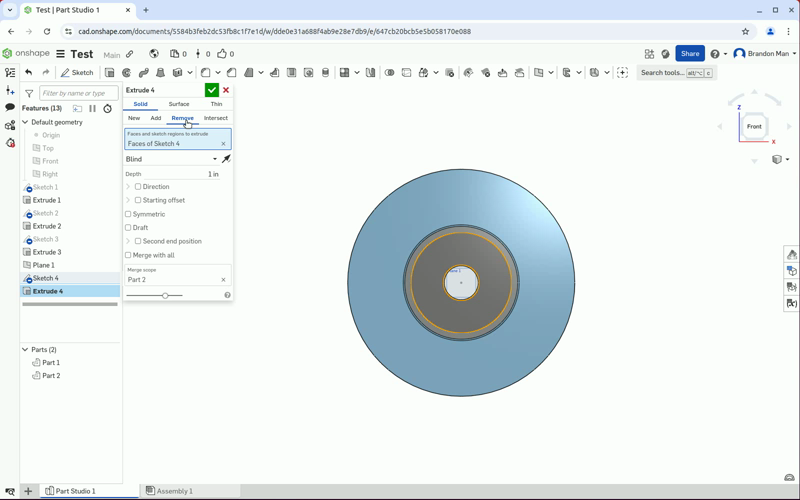
key(tab, 4)
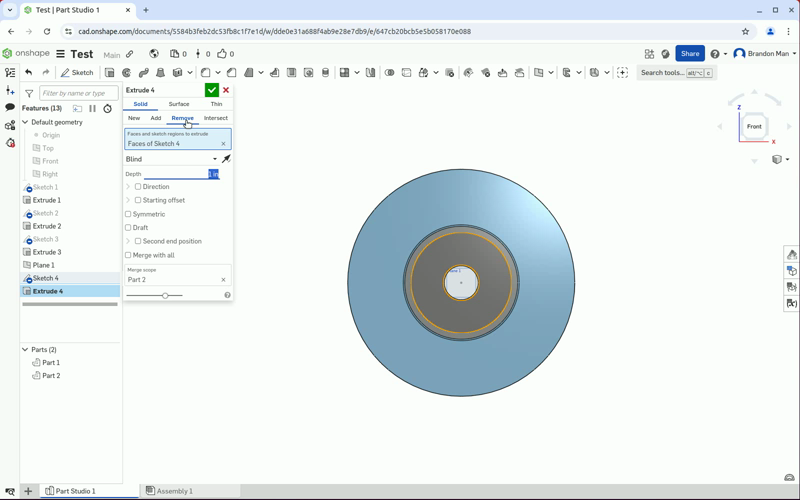
text(1.204)
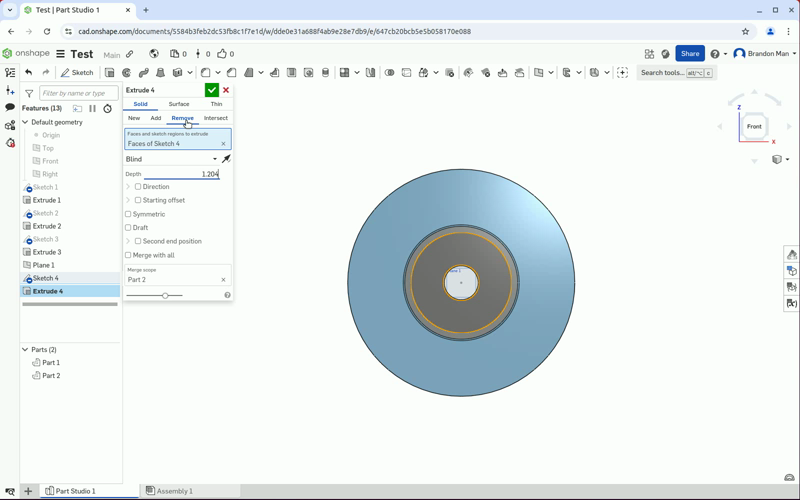
key(tab, 6)
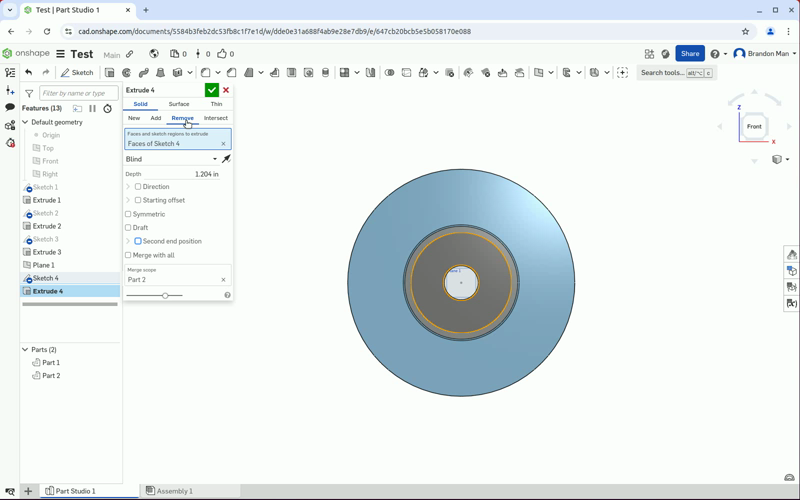
key(space)
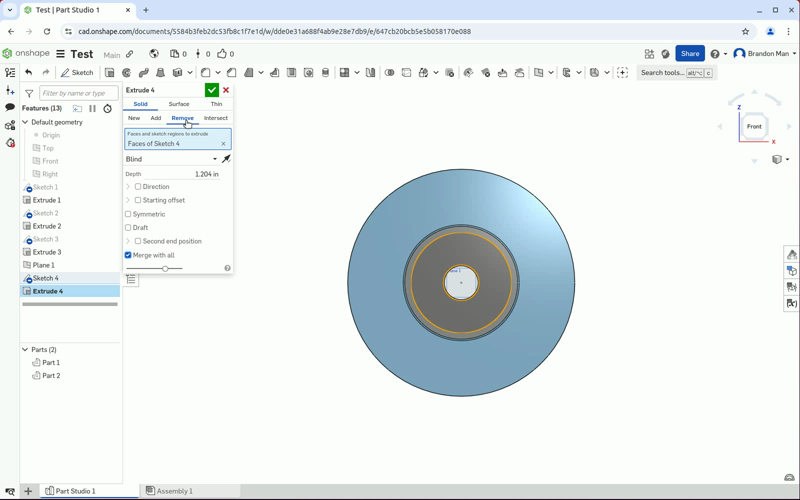
key(enter)
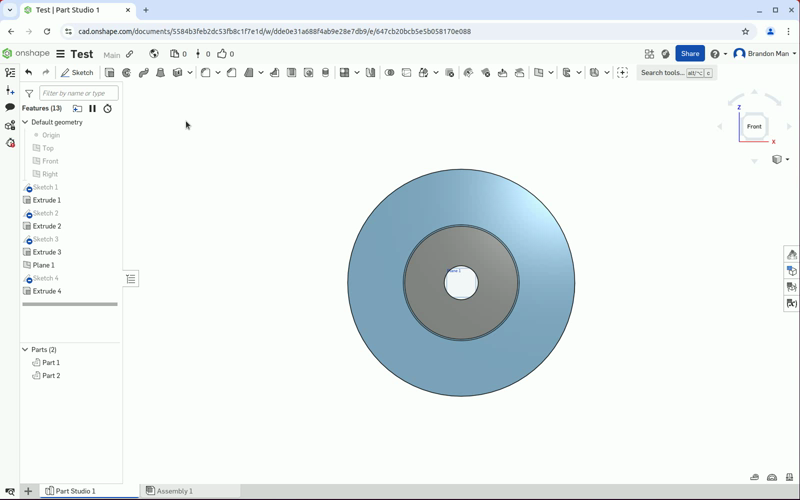
key(shift+h)
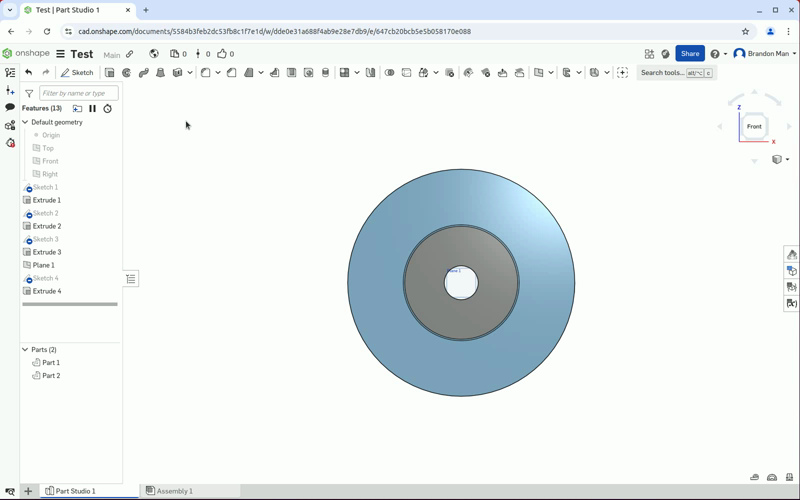
key(shift+h)
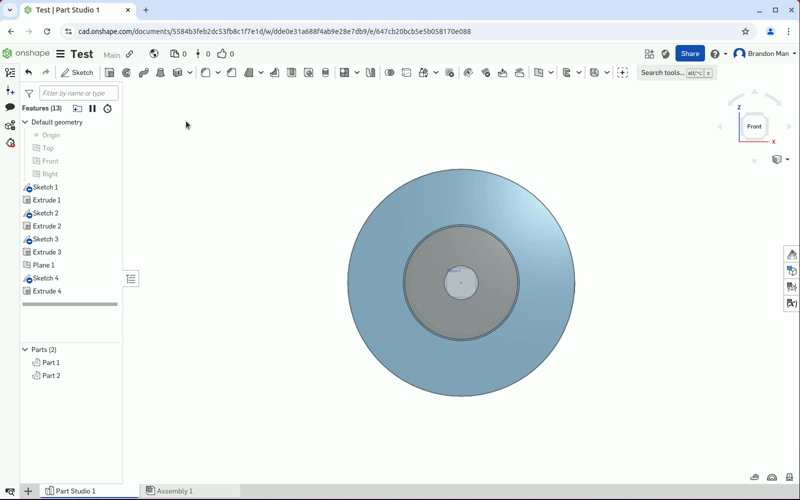
key(shift+7)
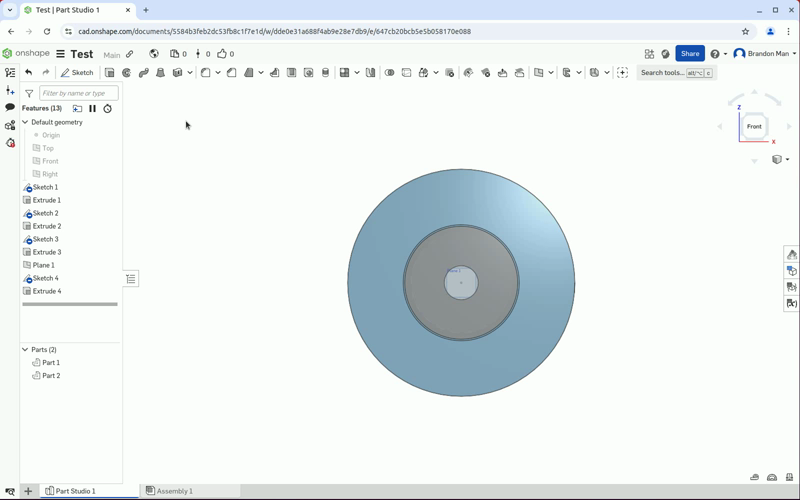
key(left, 2)
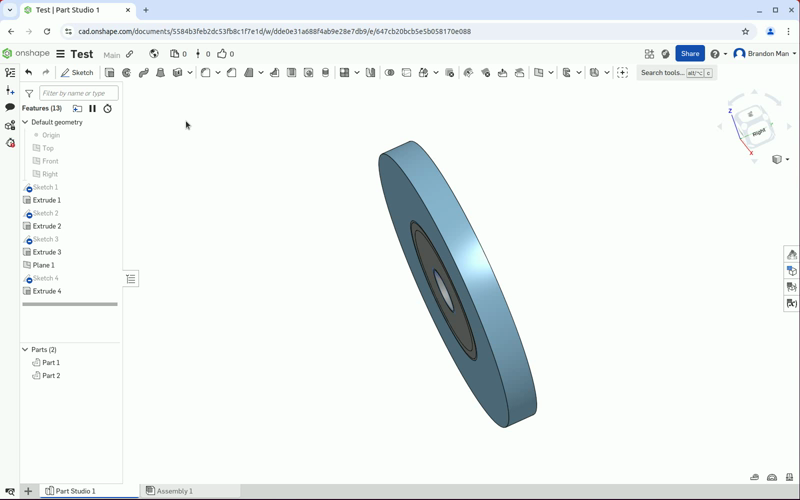
key(down, 2)
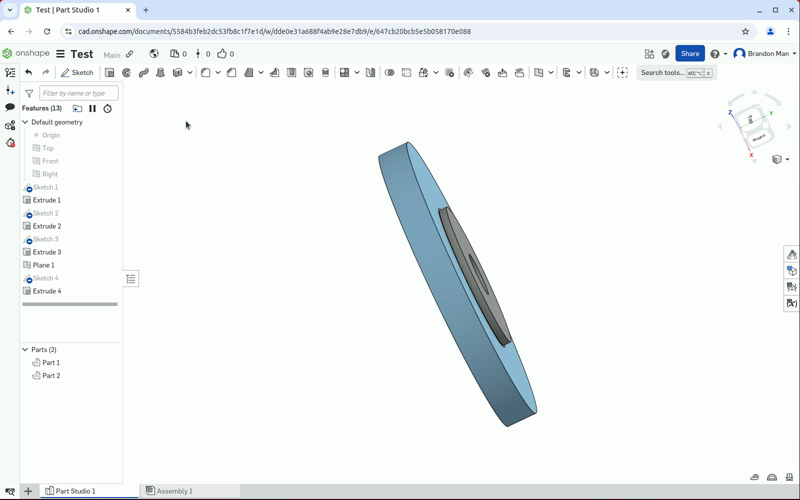
key(up, 2)
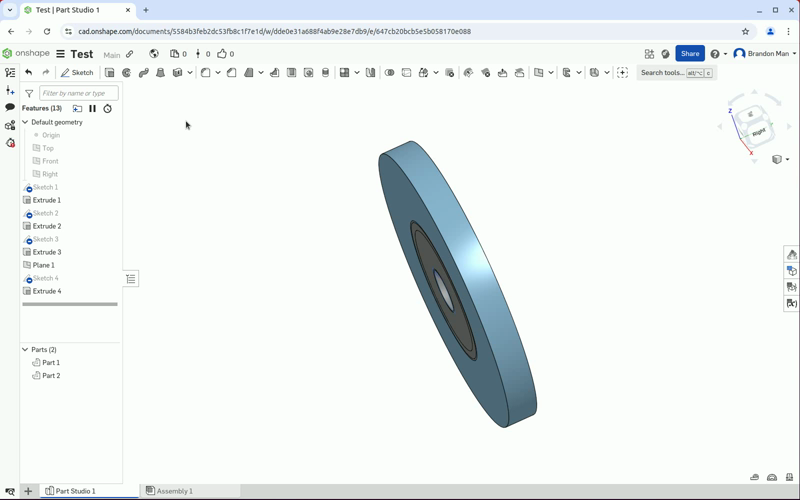
key(right, 2)
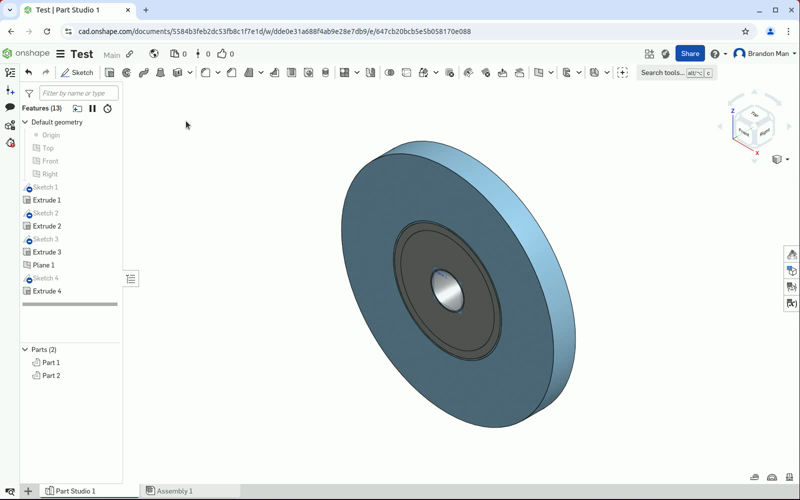
mouse_move(73, 189)
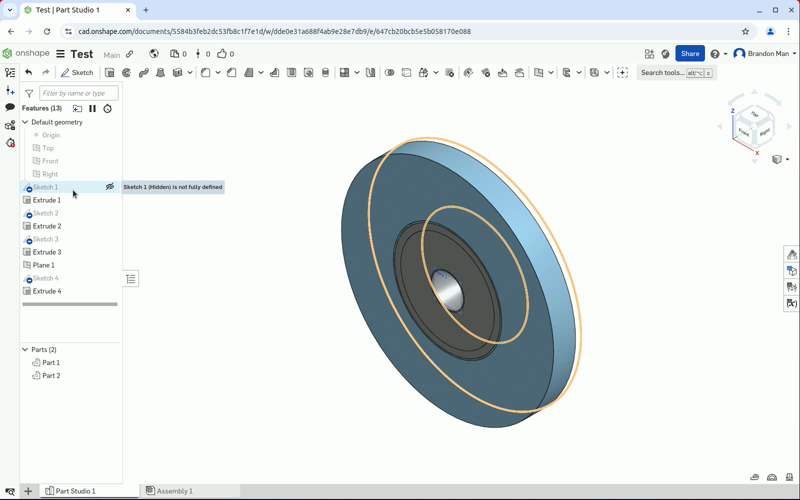
click(73, 189)